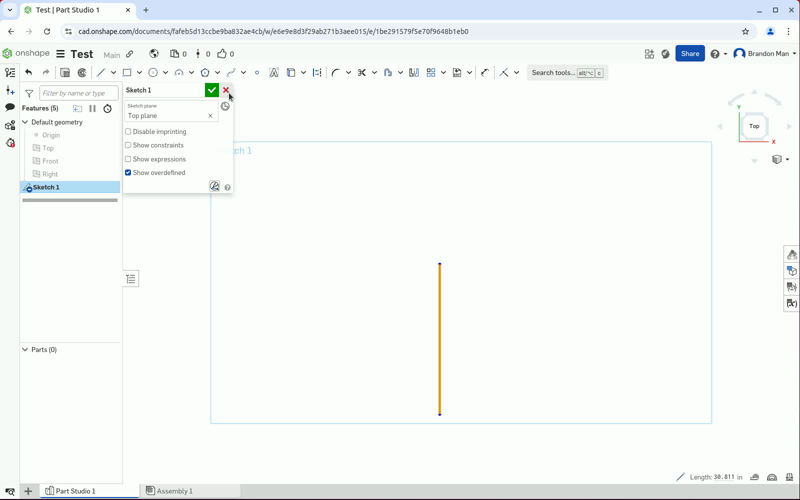
key(shift+h)
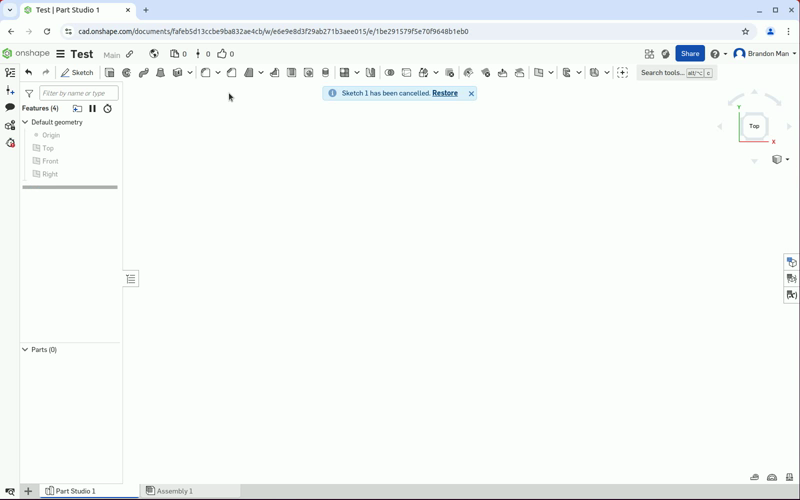
mouse_move(73, 352)
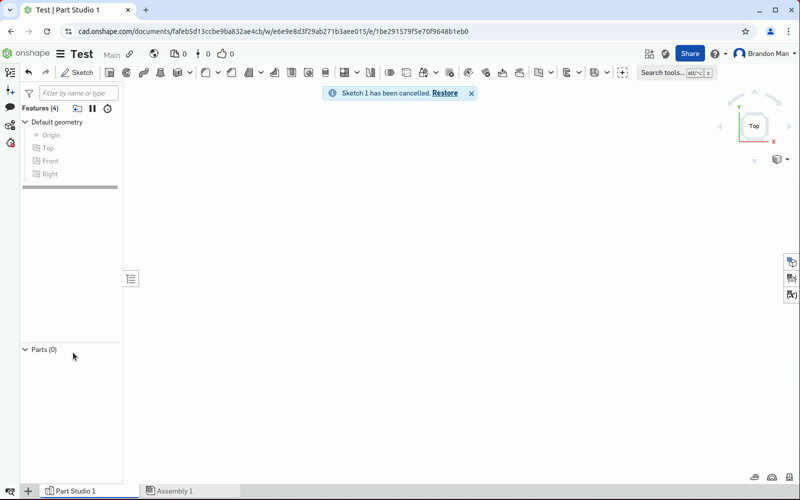
key(y)
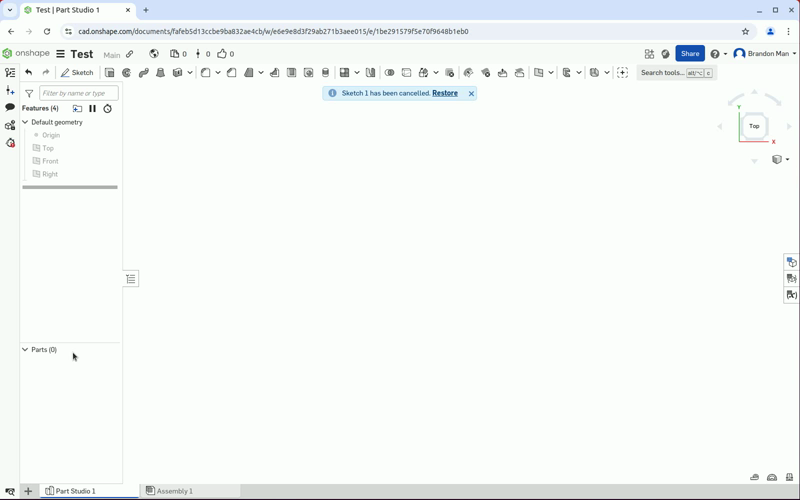
key(shift+p)
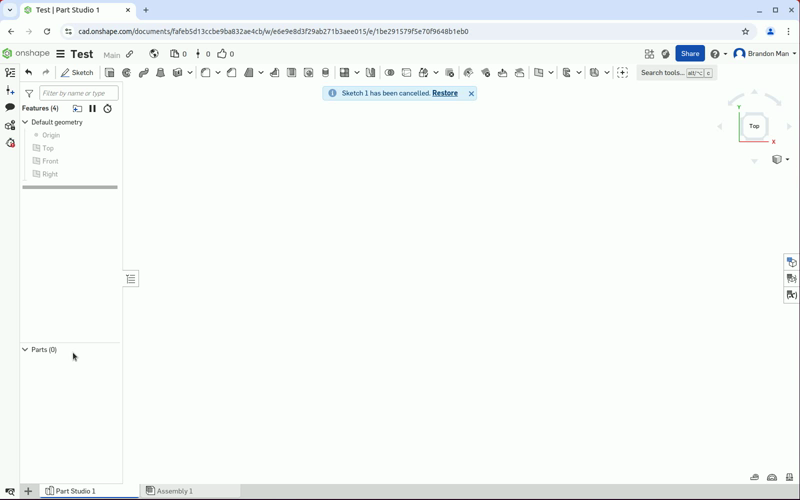
key(space)
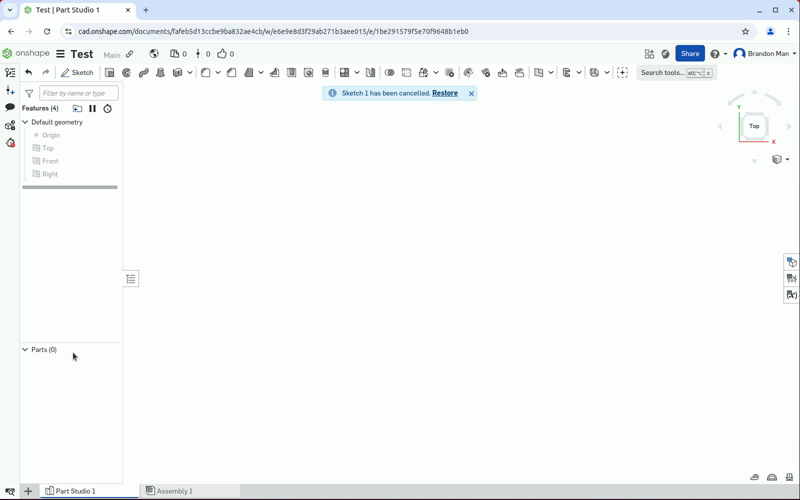
key_down(shift)
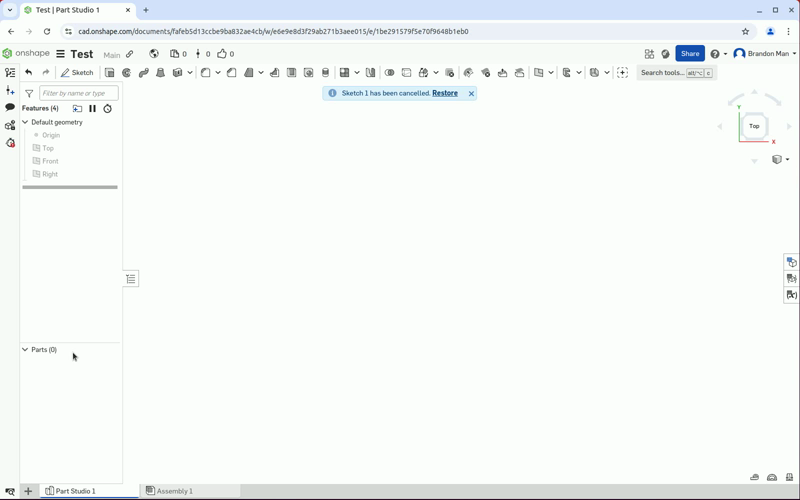
key(up)
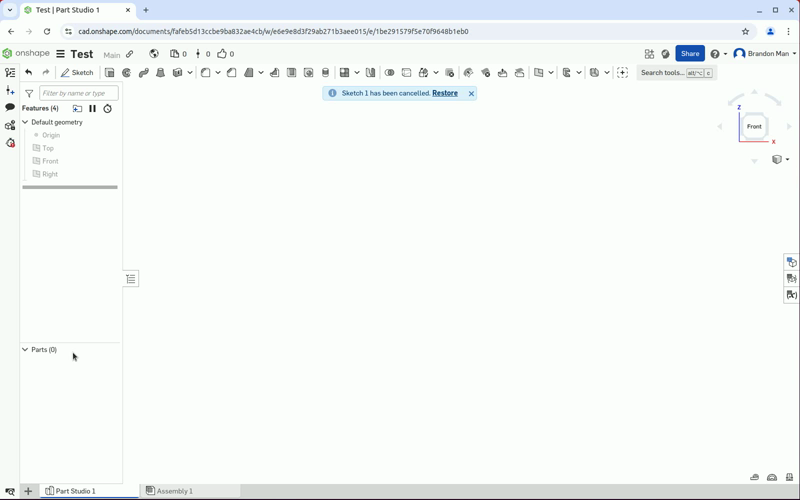
key_up(shift)
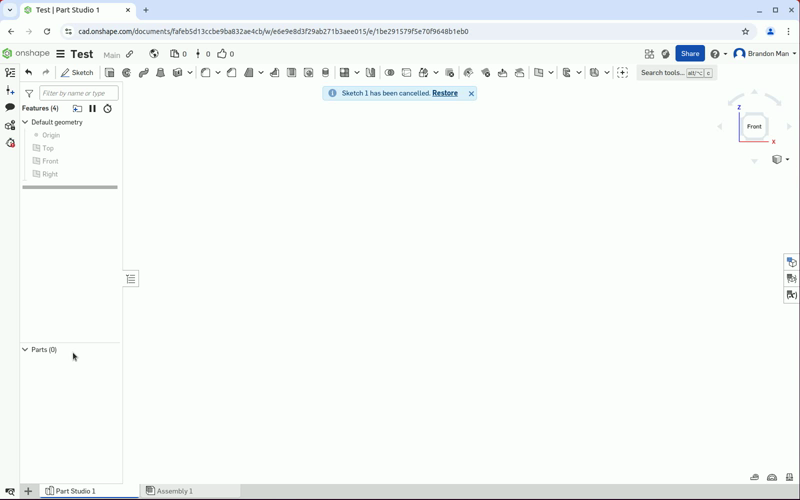
mouse_move(73, 352)
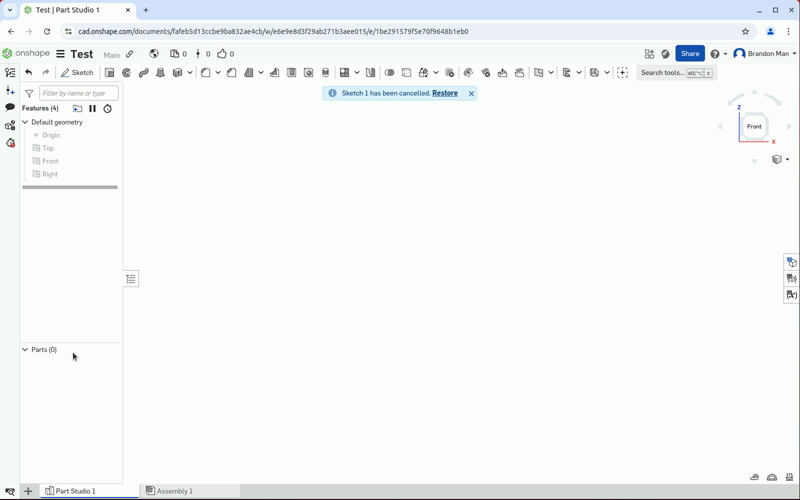
key(shift+y)
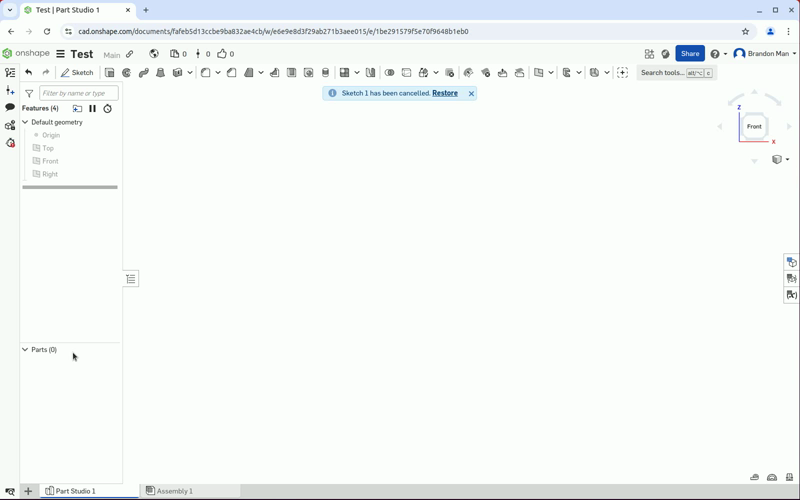
key(shift+s)
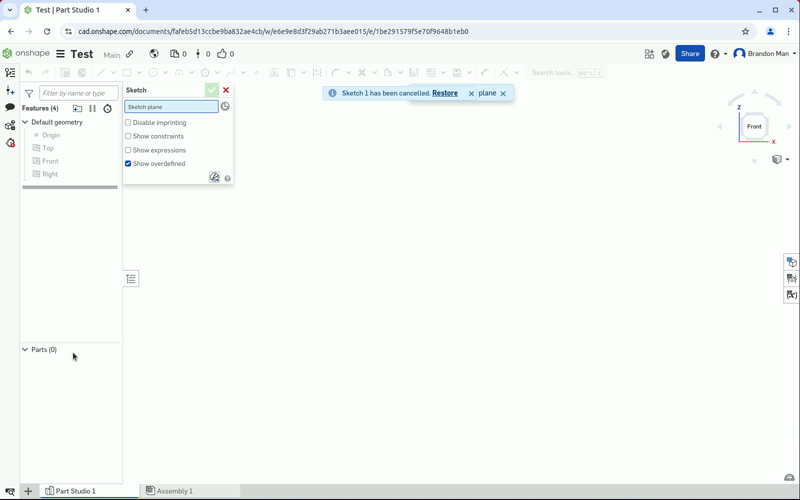
mouse_move(73, 163)
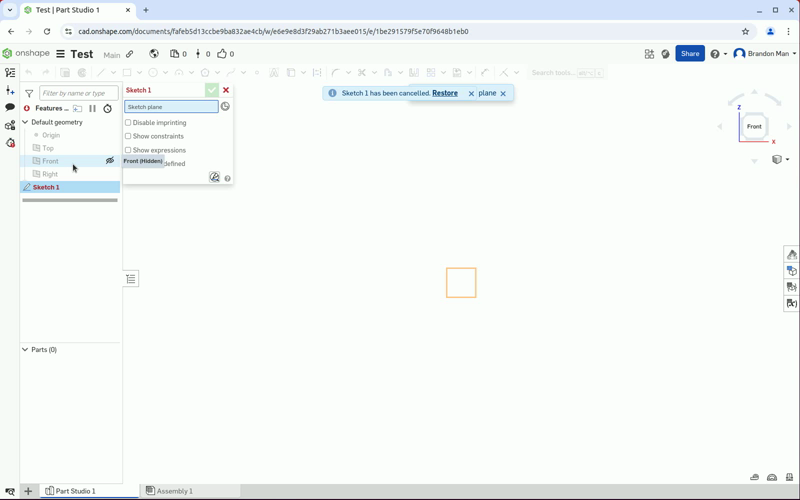
click(73, 163)
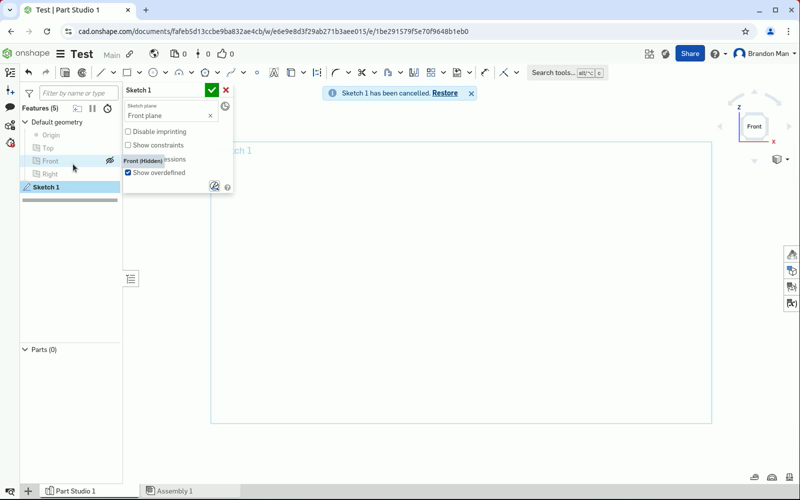
mouse_move(73, 352)
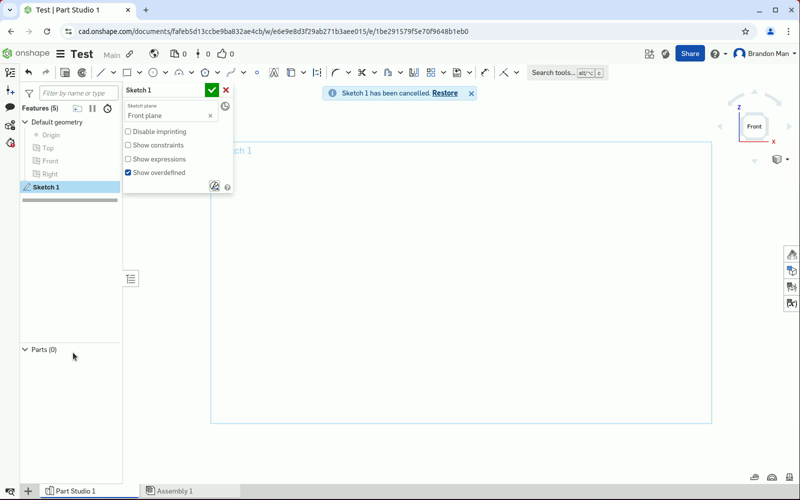
key(y)
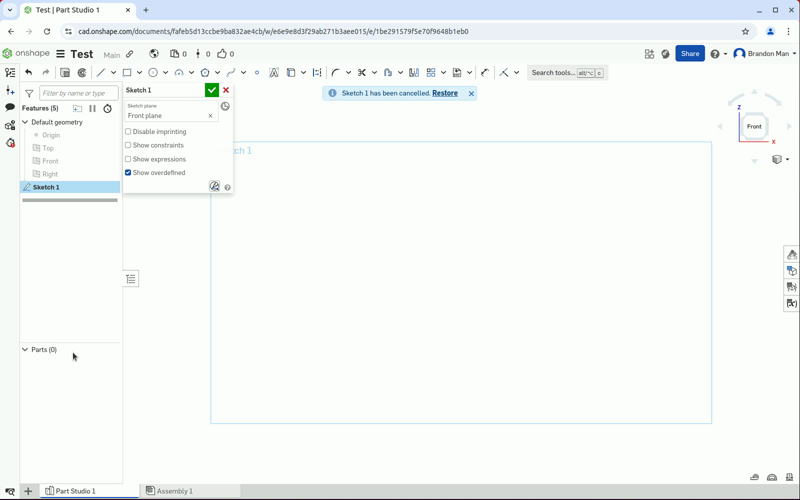
key(c)
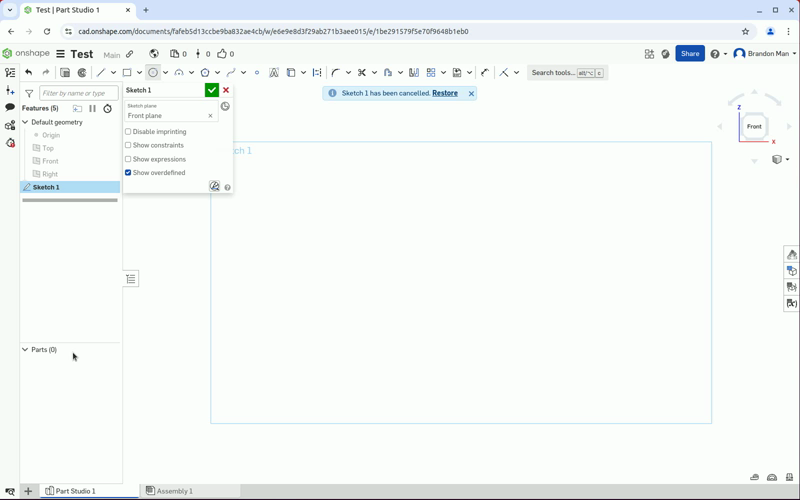
key_down(shift)
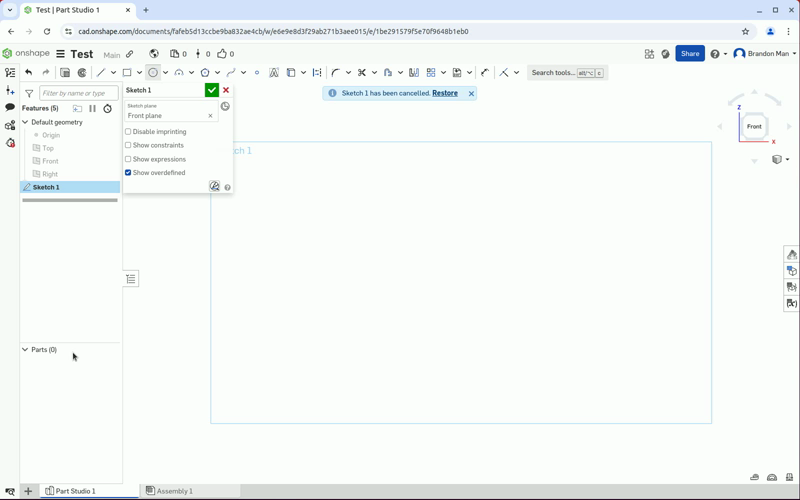
mouse_move(461, 282)
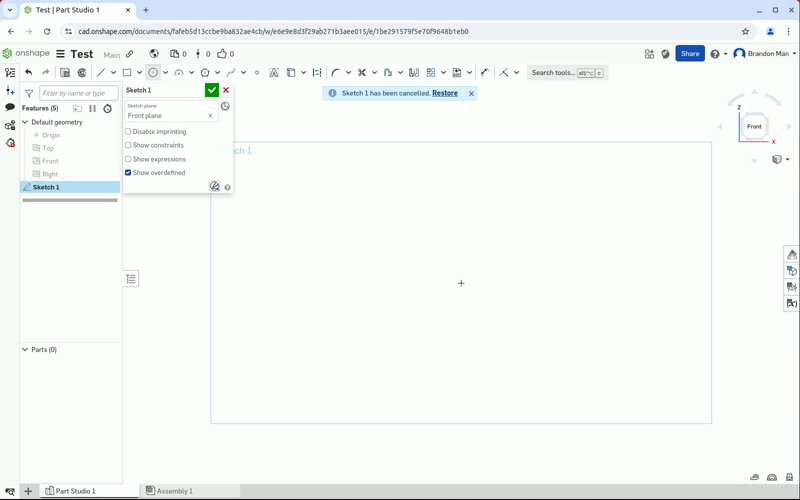
click(461, 282)
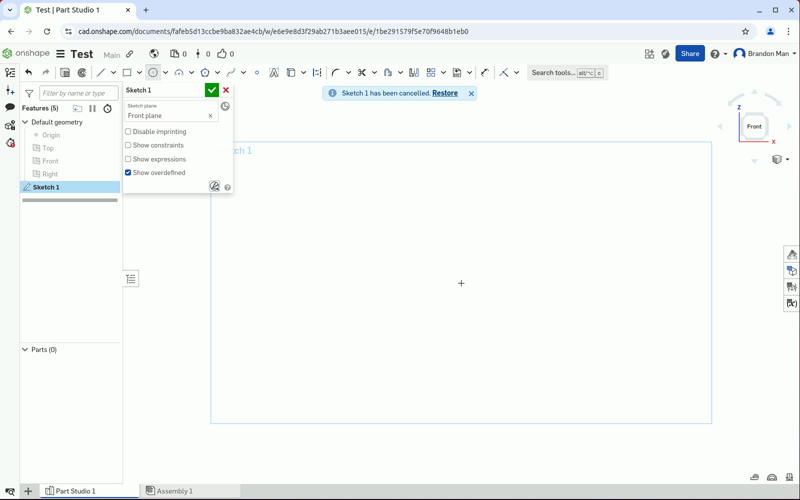
key_up(shift)
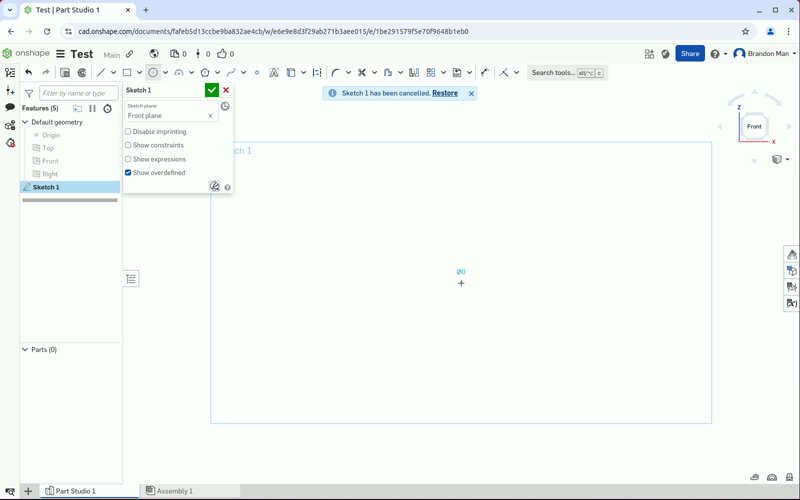
mouse_move(497, 282)
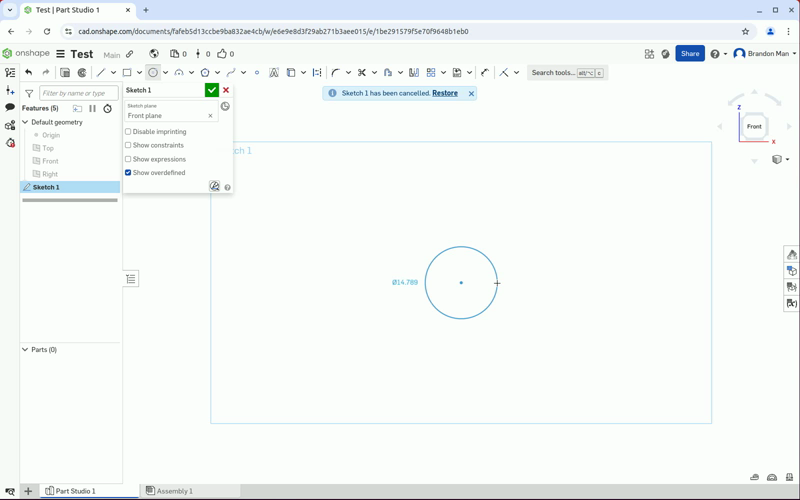
click(497, 282)
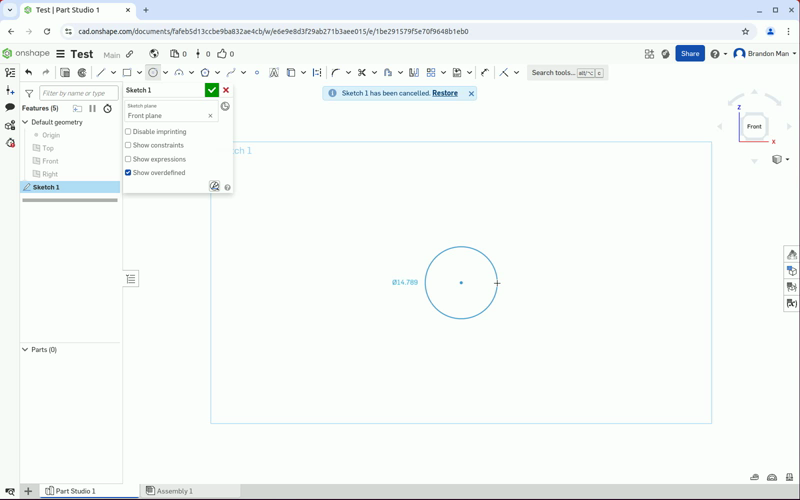
key(esc)
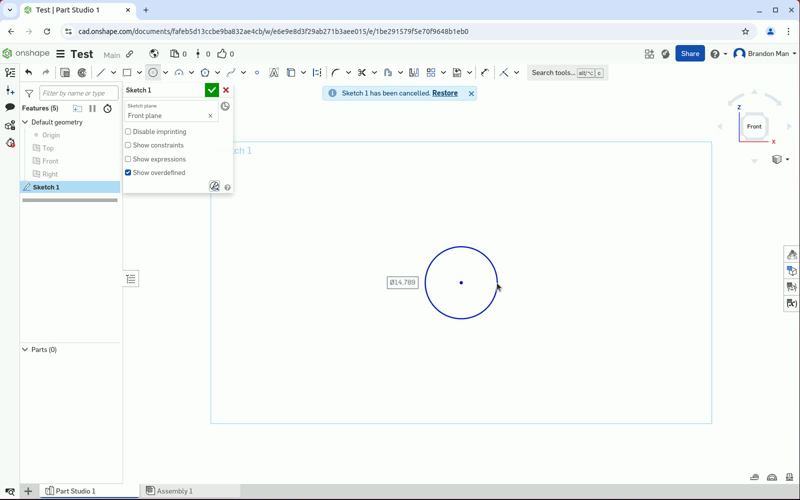
key(c)
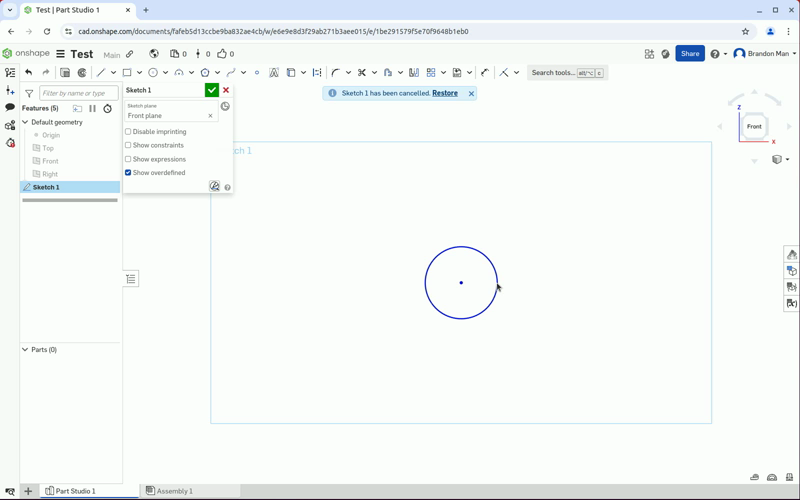
key_down(shift)
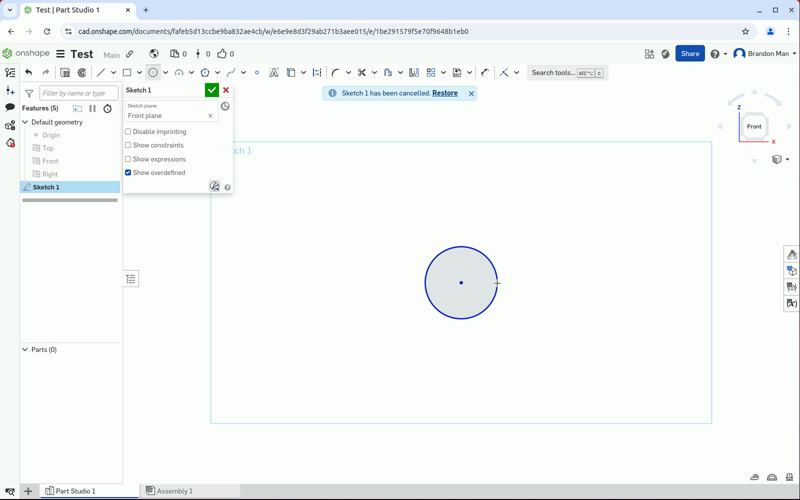
mouse_move(461, 282)
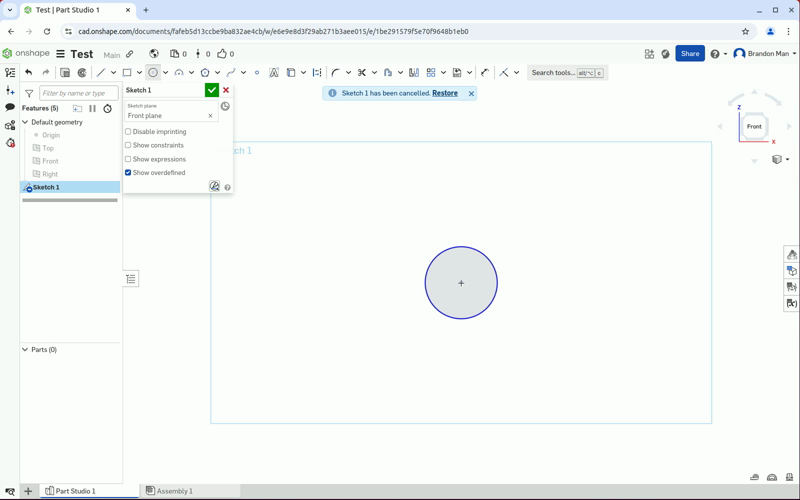
click(461, 282)
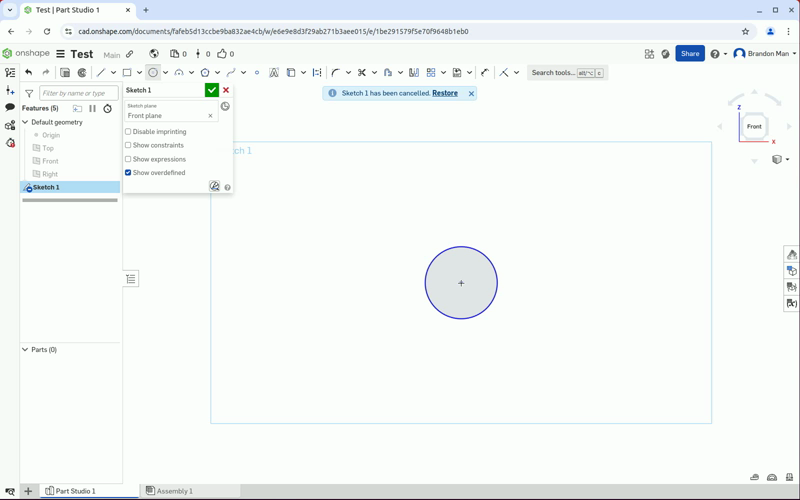
key_up(shift)
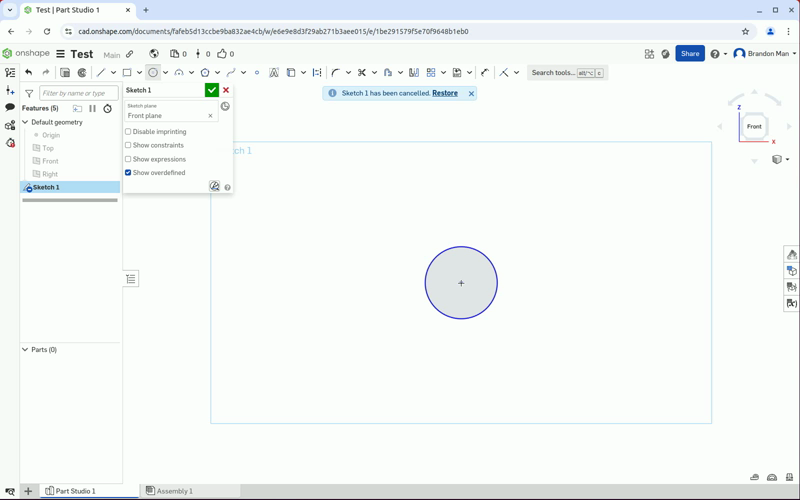
mouse_move(479, 282)
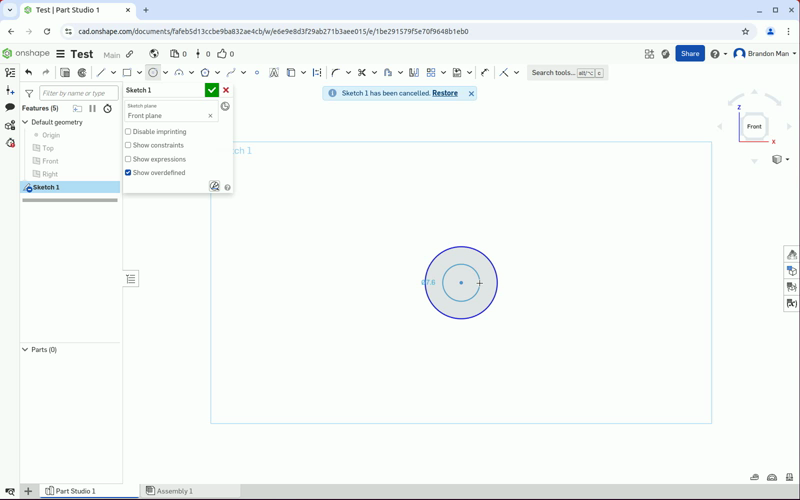
click(479, 282)
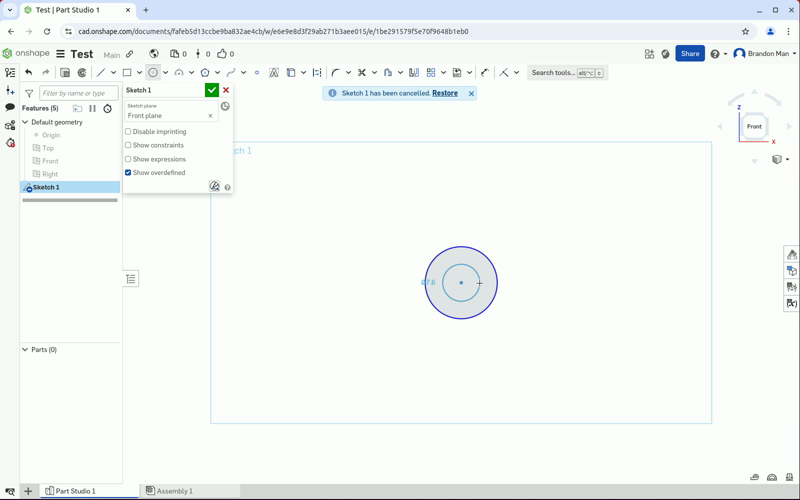
key(esc)
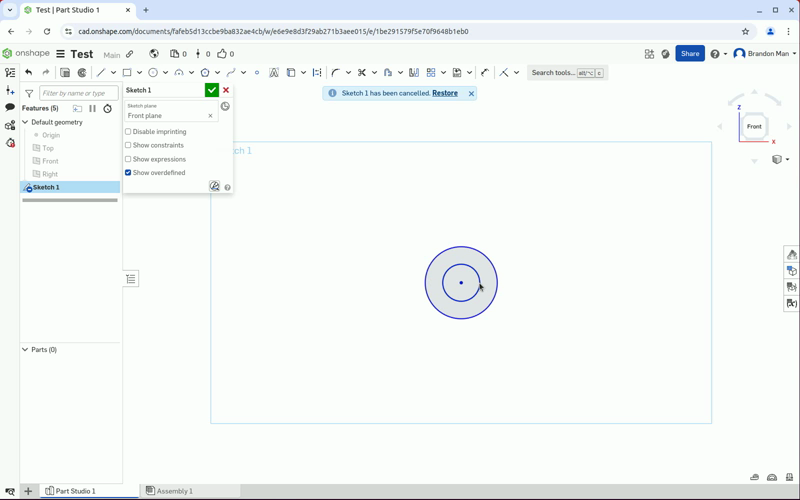
mouse_move(459, 254)
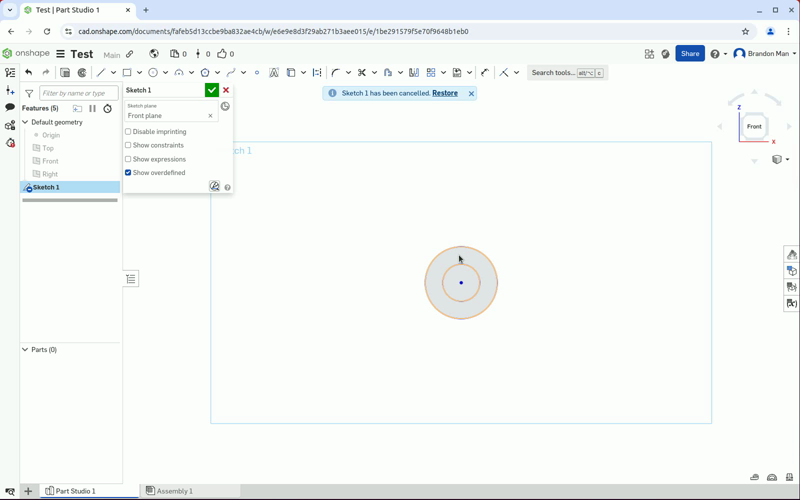
click(459, 254)
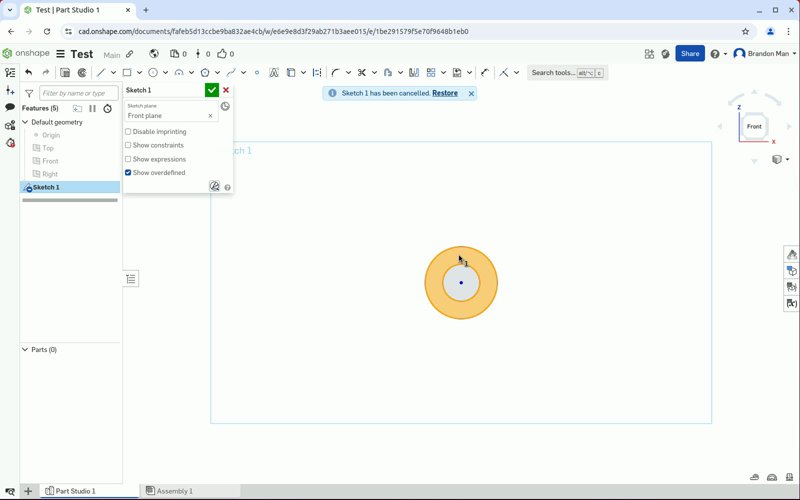
mouse_move(73, 352)
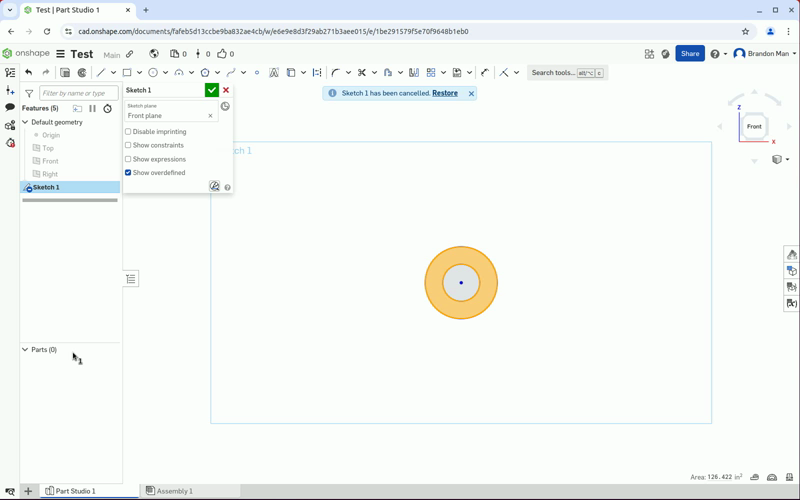
key(shift+y)
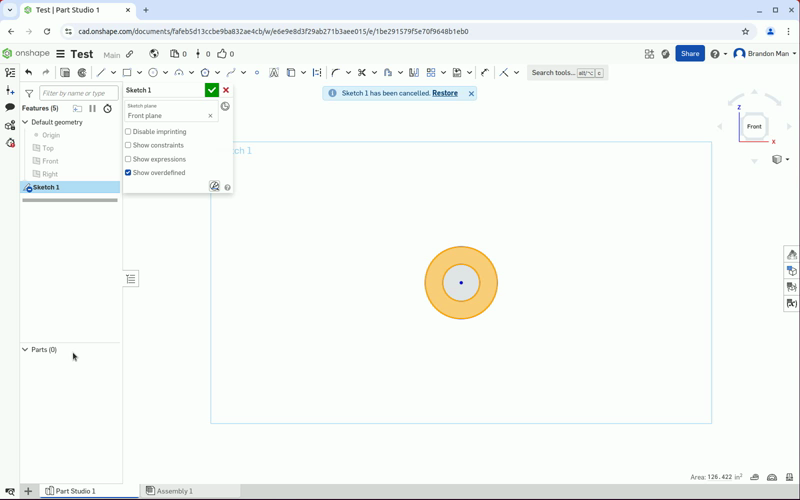
key(shift+e)
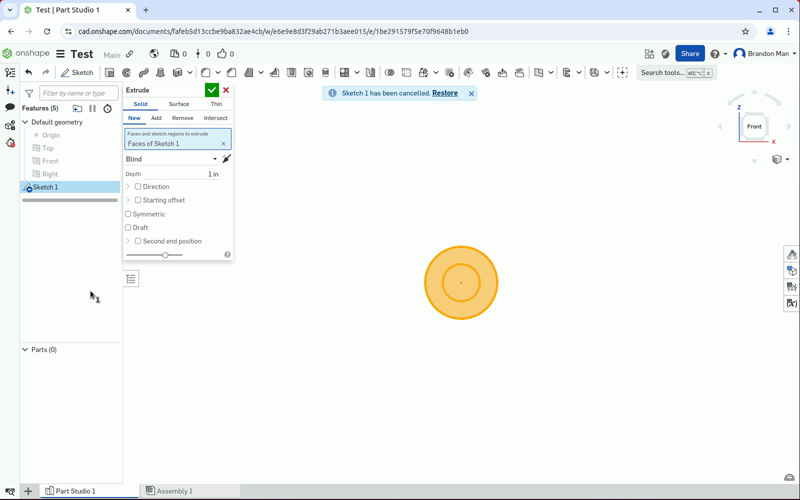
mouse_move(143, 106)
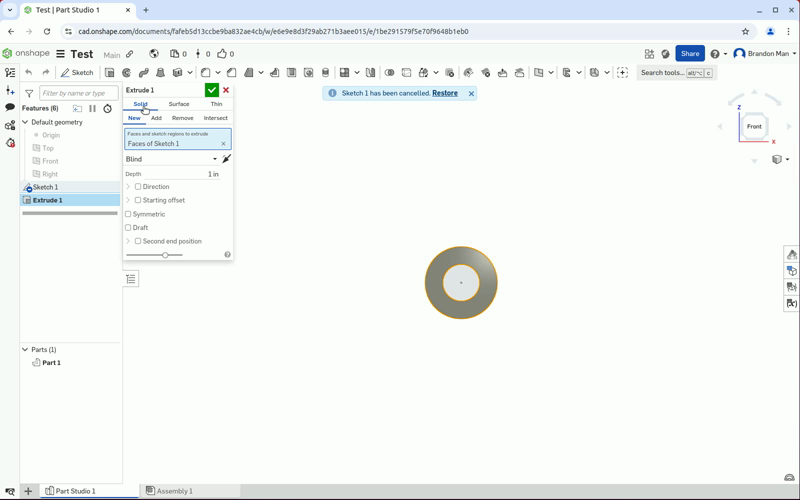
click(143, 106)
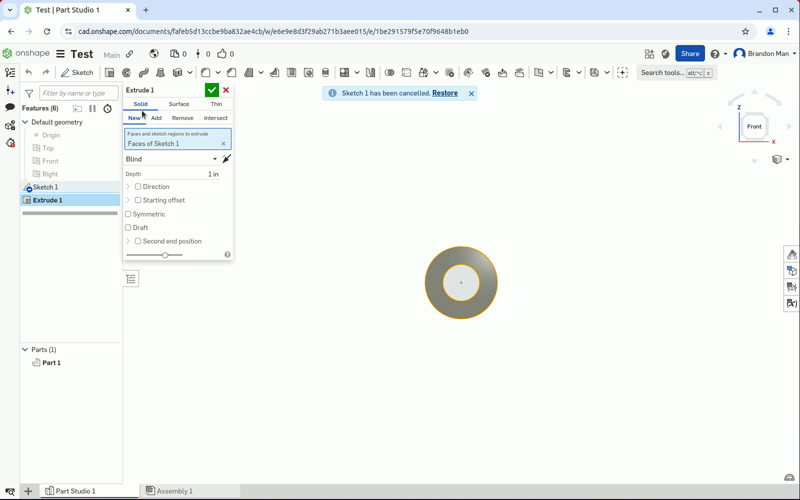
mouse_move(137, 120)
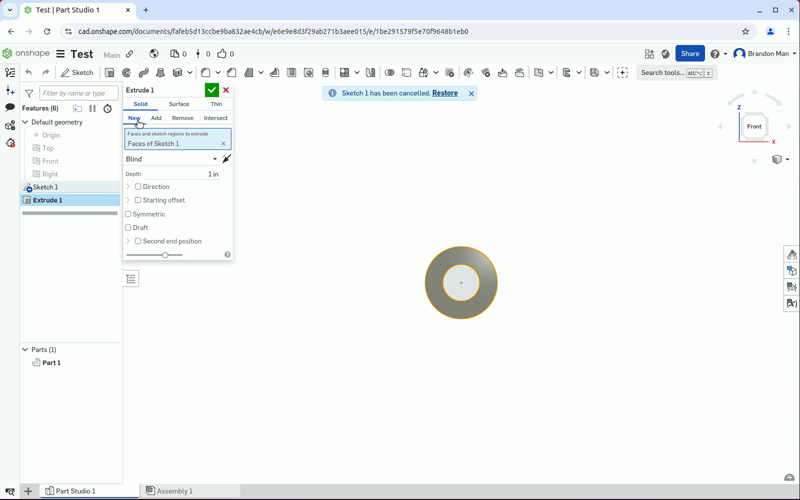
click(137, 120)
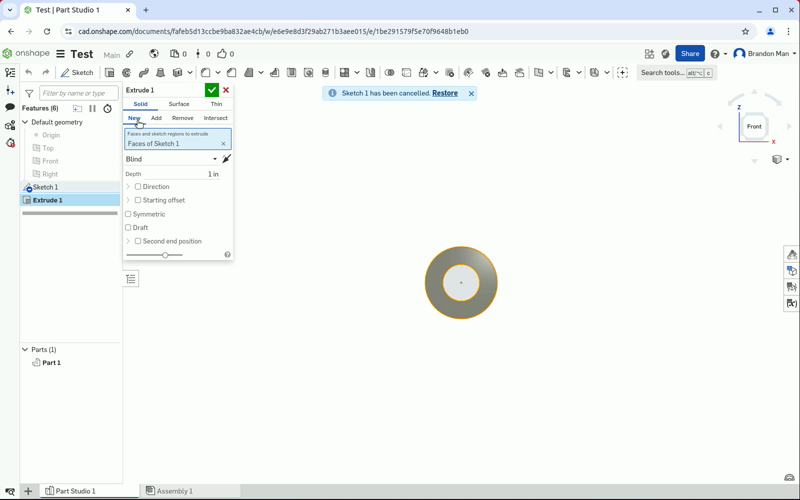
key(tab, 4)
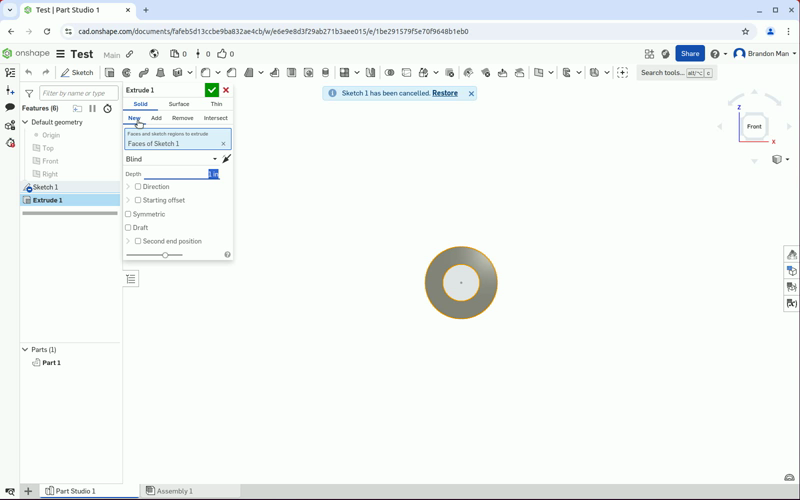
text(3.129)
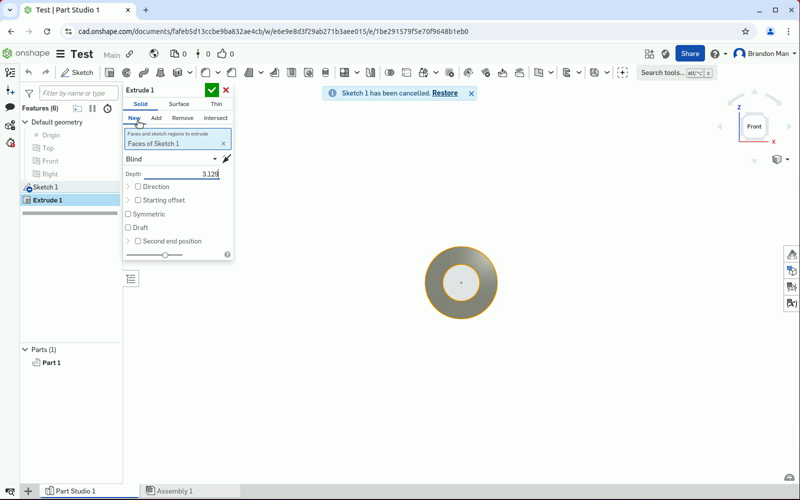
key(enter)
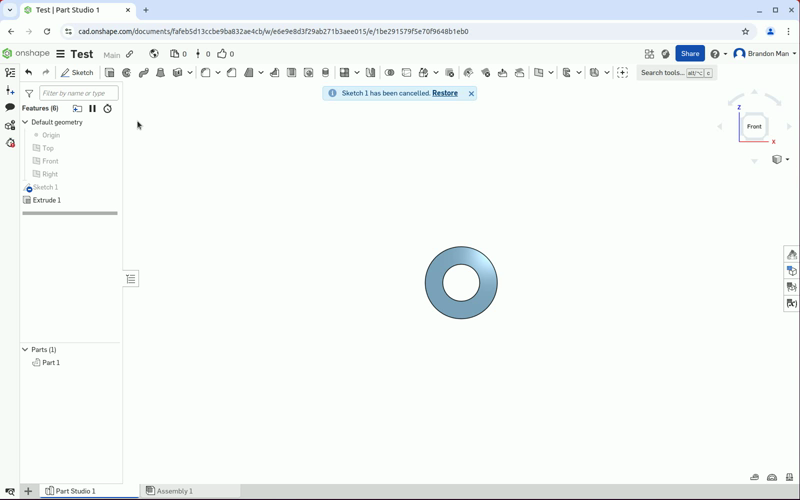
key(shift+h)
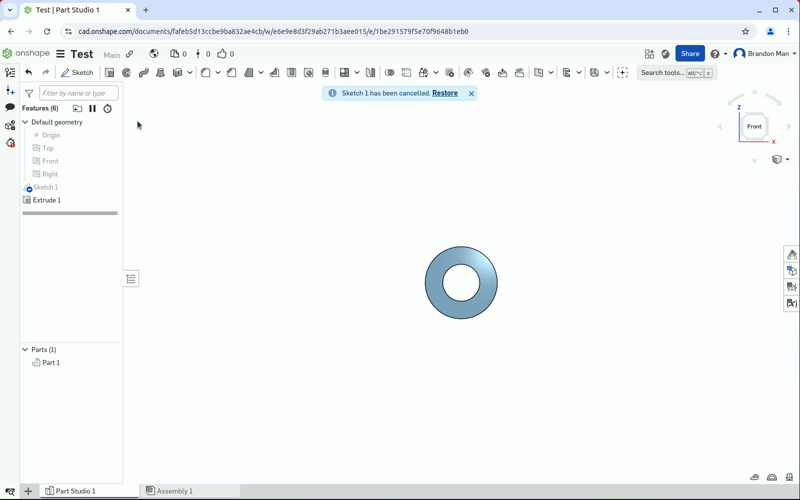
key(shift+h)
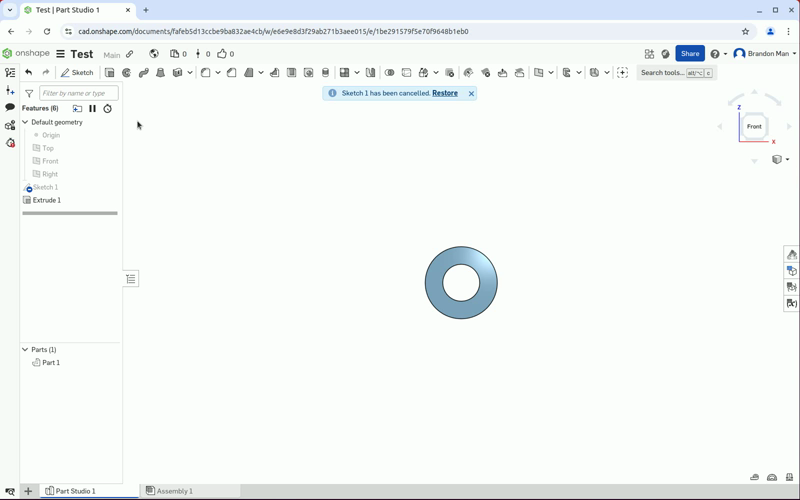
mouse_move(73, 189)
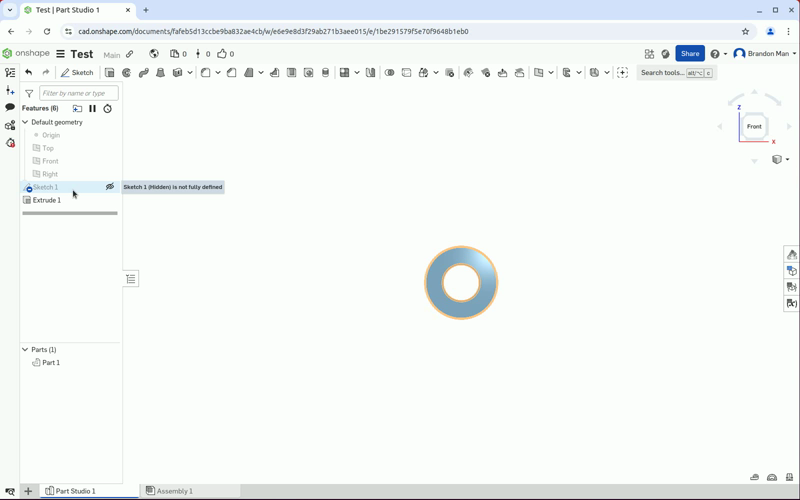
click(73, 189)
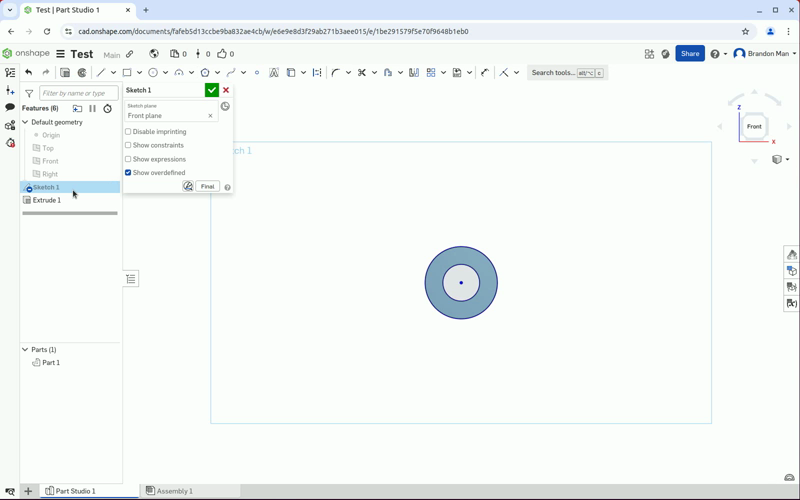
mouse_move(229, 92)
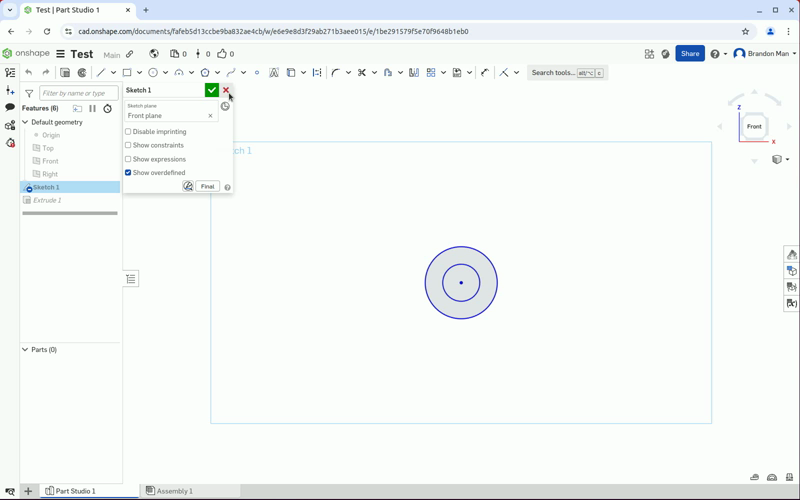
click(229, 92)
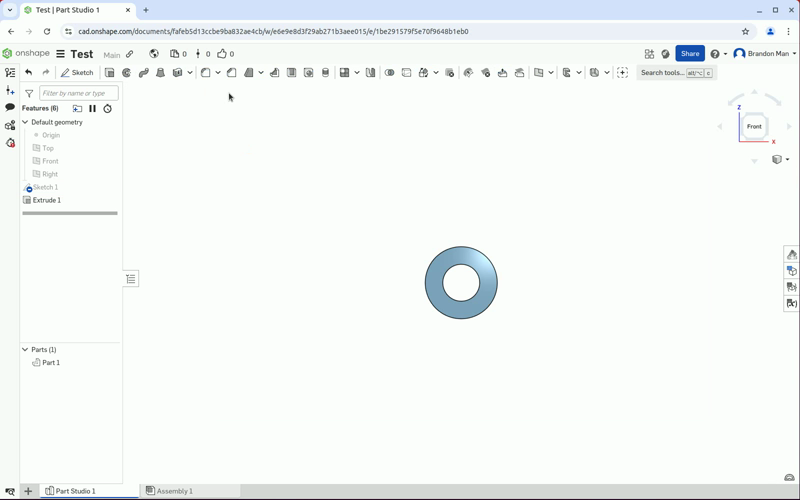
mouse_move(541, 75)
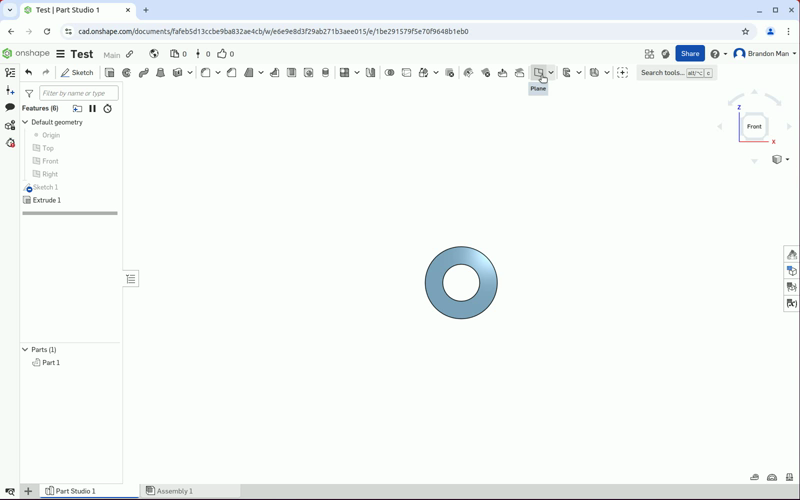
click(541, 75)
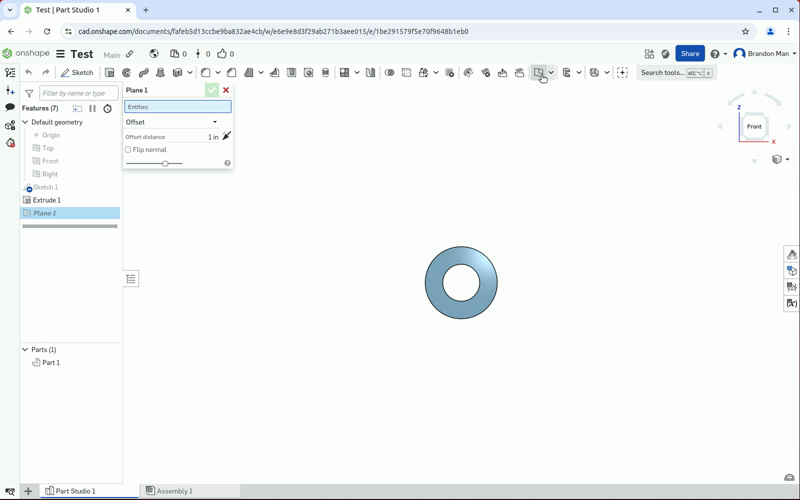
mouse_move(73, 163)
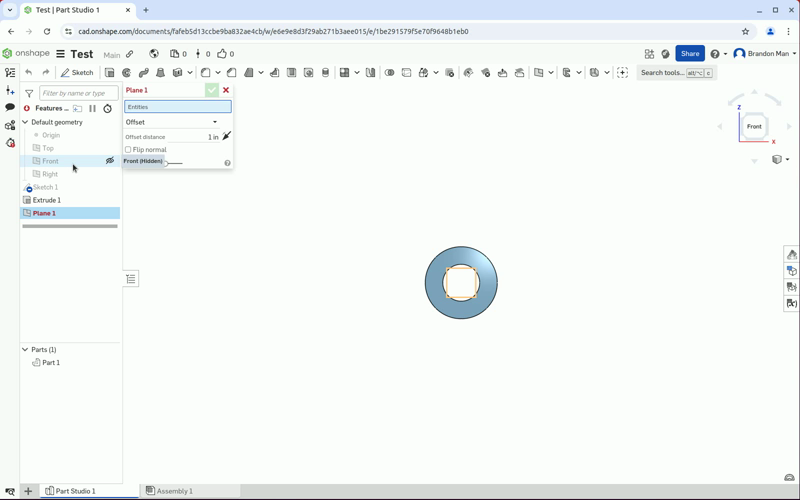
click(73, 163)
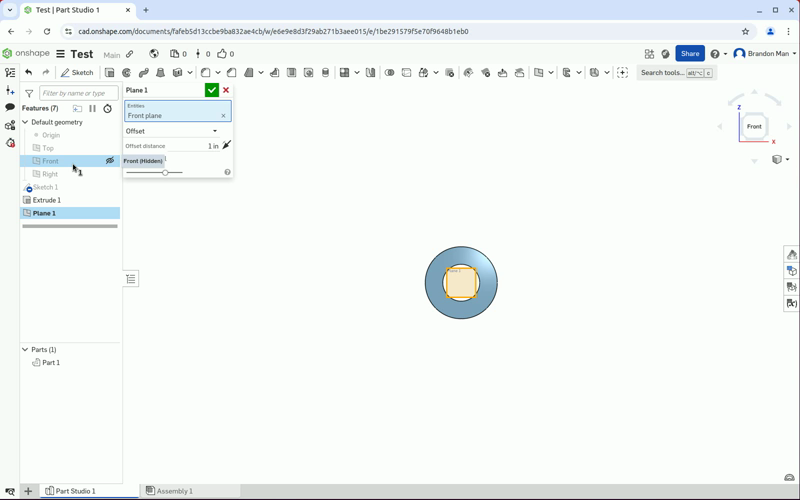
key(tab, 2)
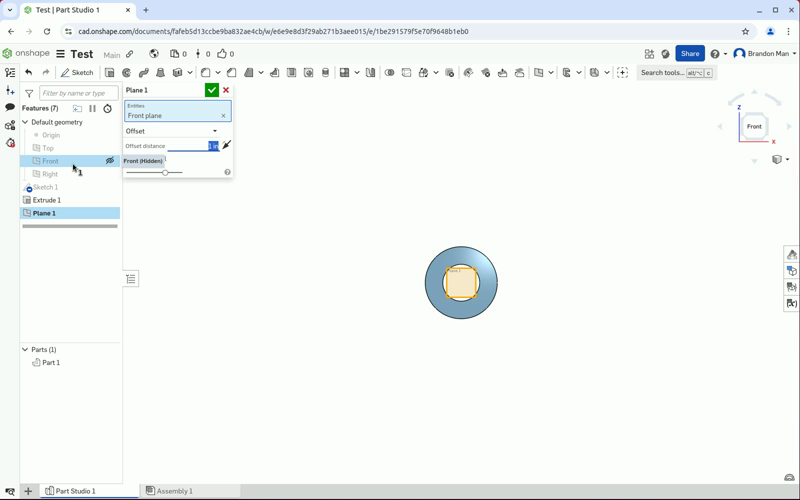
text(3.143)
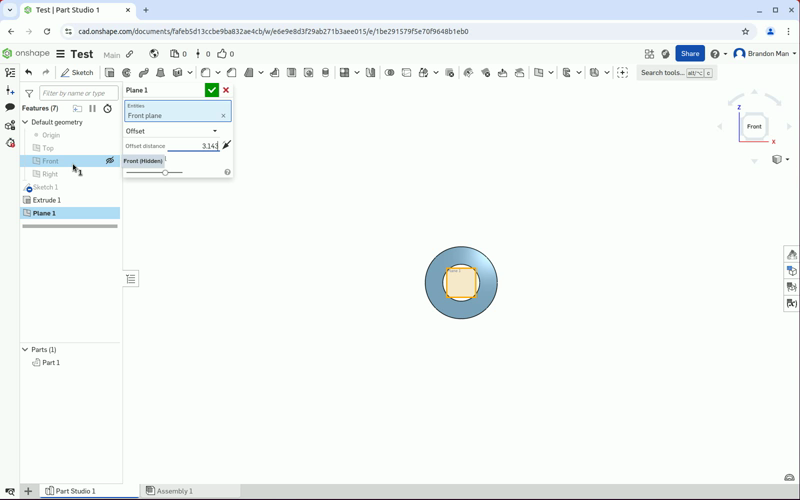
key(enter, 2)
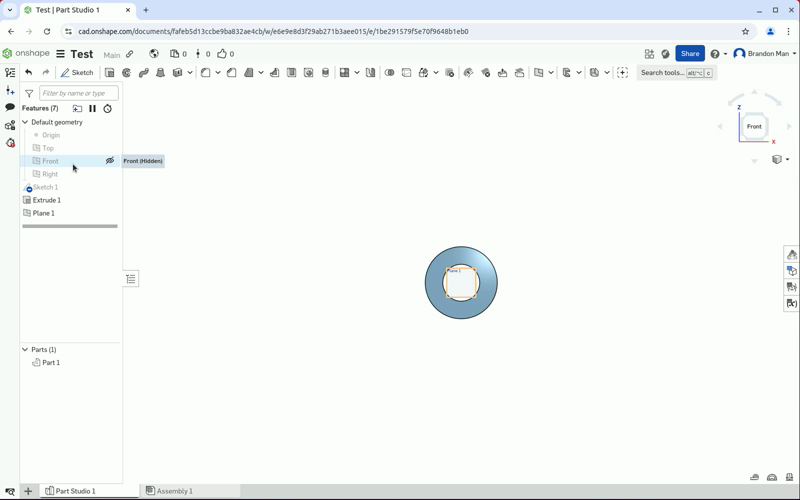
key(shift+s)
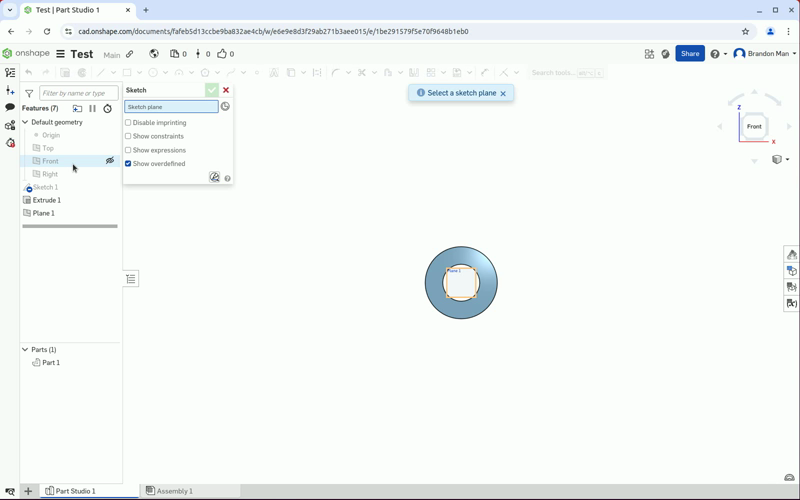
mouse_move(73, 215)
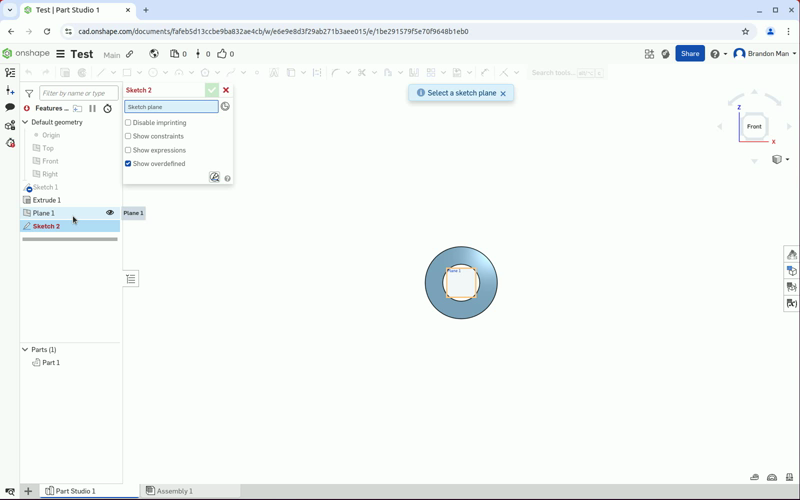
click(73, 215)
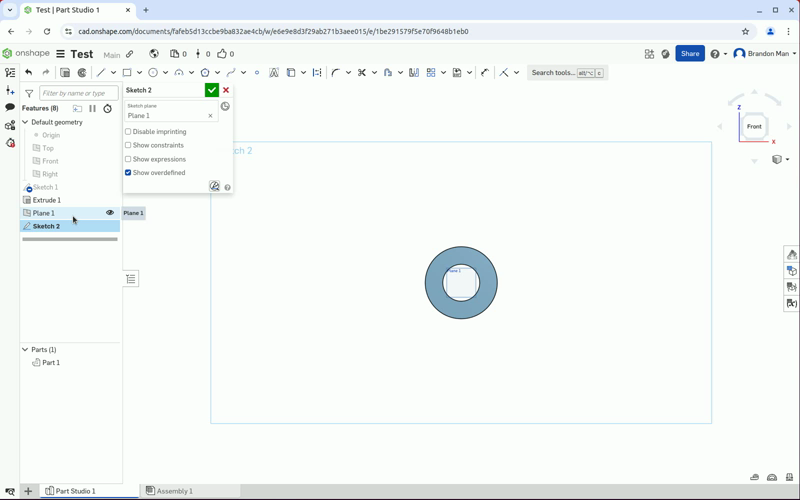
mouse_move(73, 352)
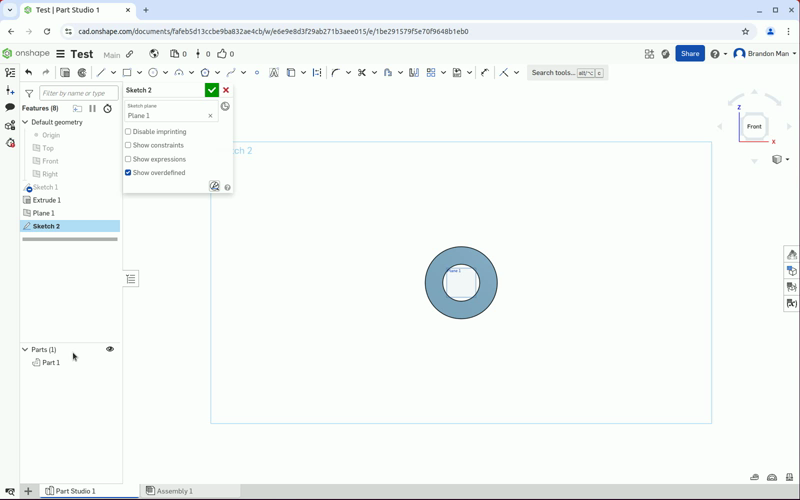
key(y)
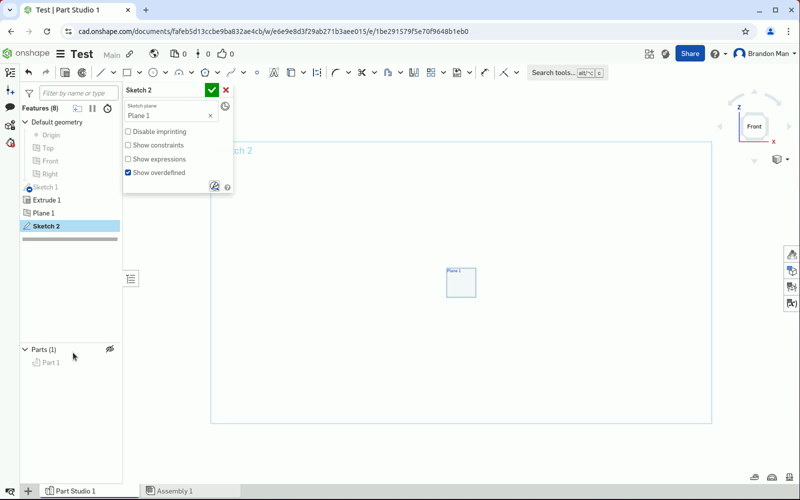
key(c)
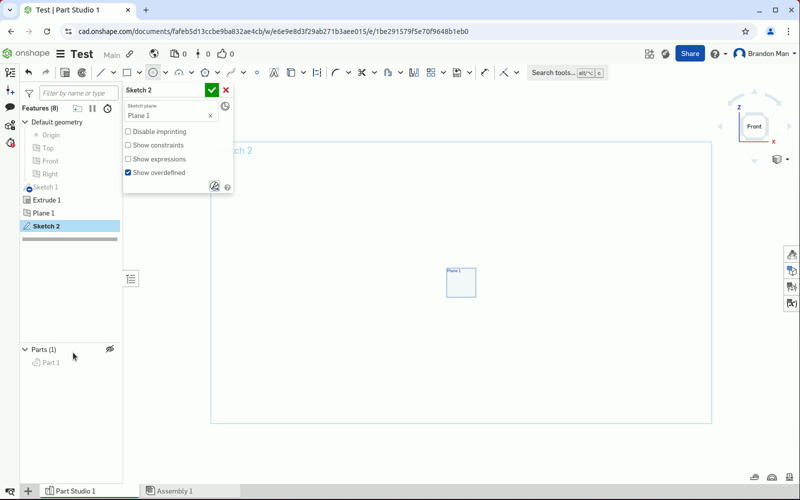
key_down(shift)
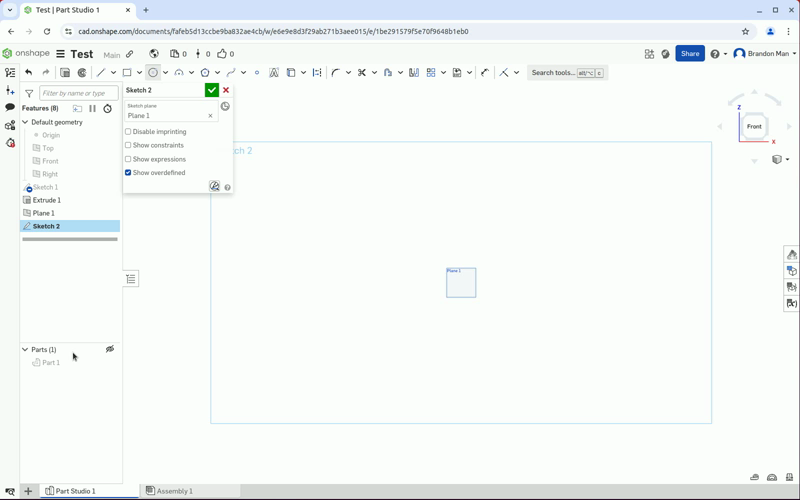
mouse_move(461, 282)
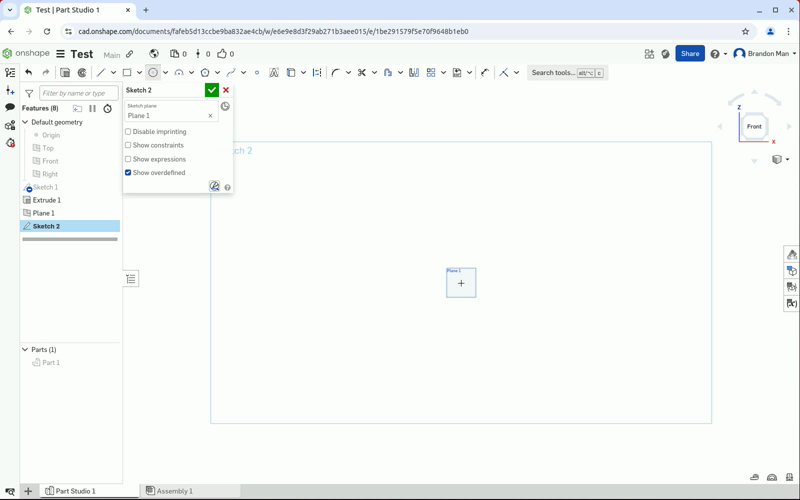
click(461, 282)
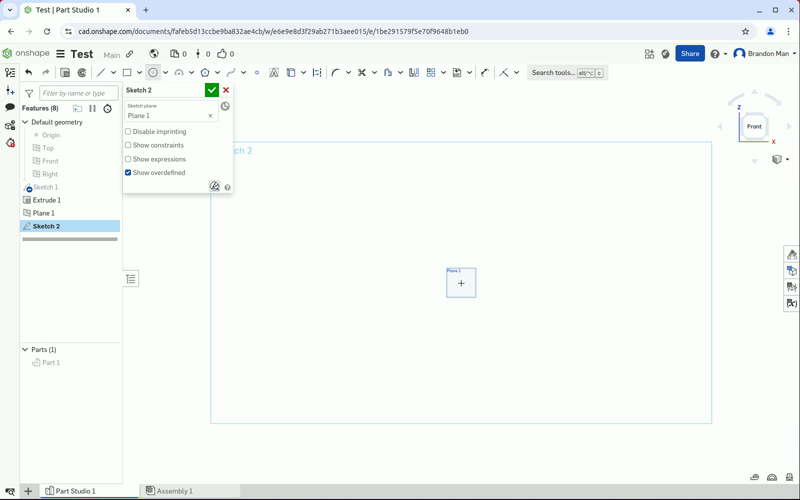
key_up(shift)
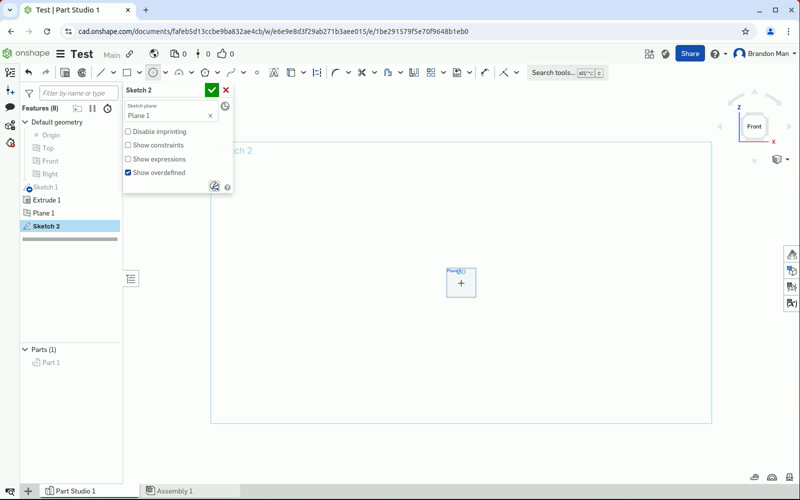
mouse_move(494, 282)
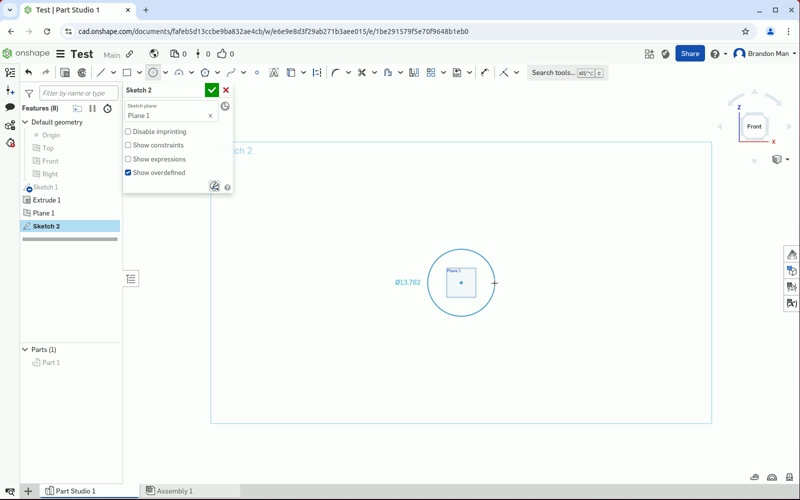
click(494, 282)
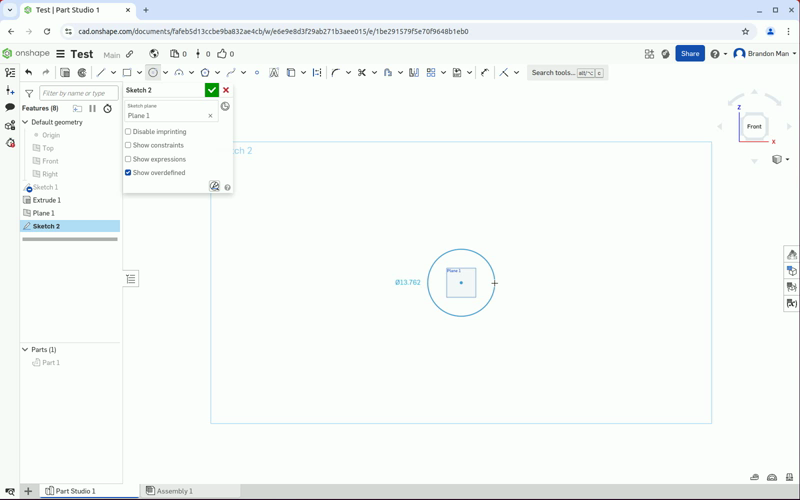
key(esc)
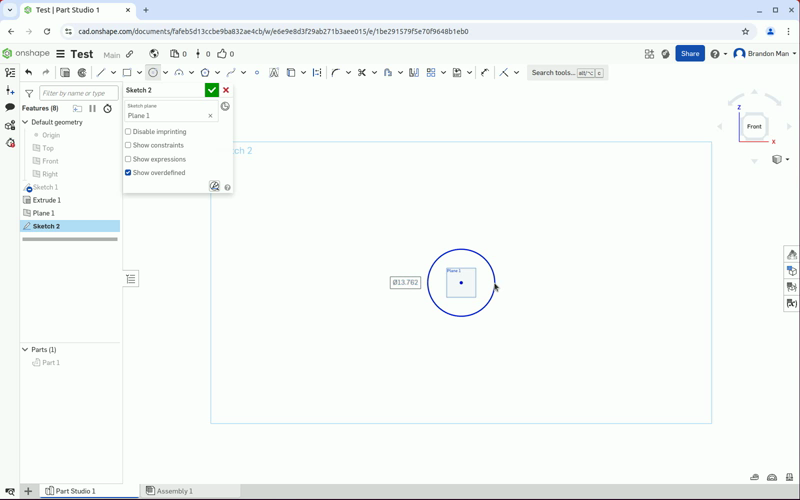
key(c)
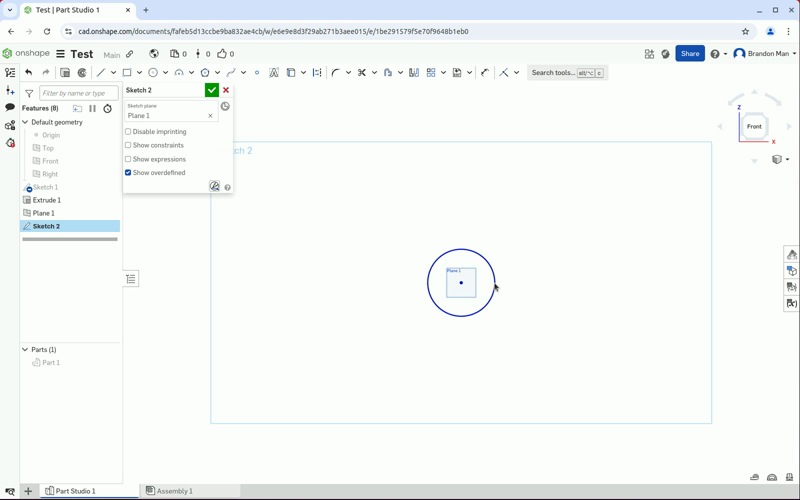
key_down(shift)
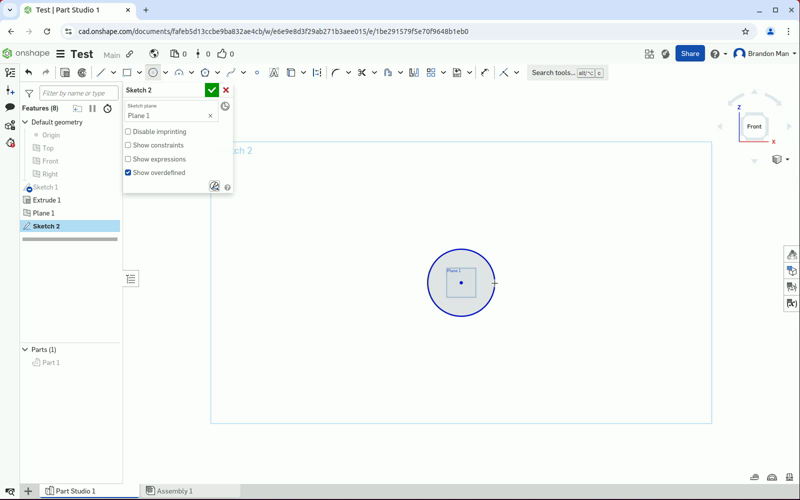
mouse_move(461, 282)
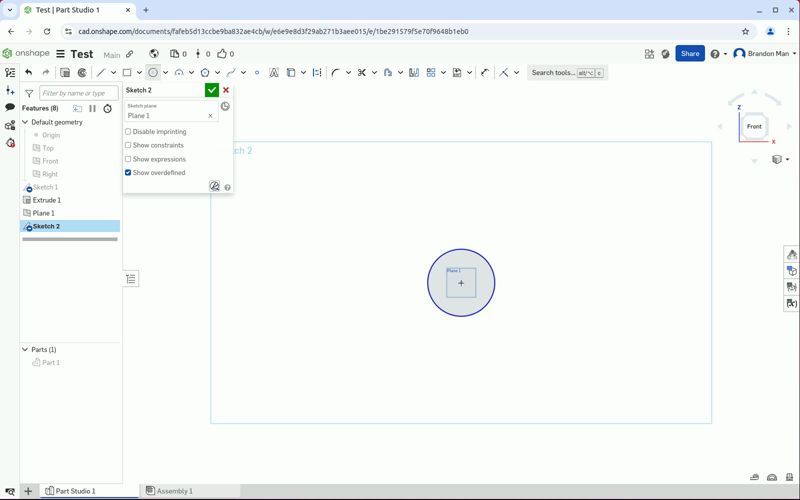
click(461, 282)
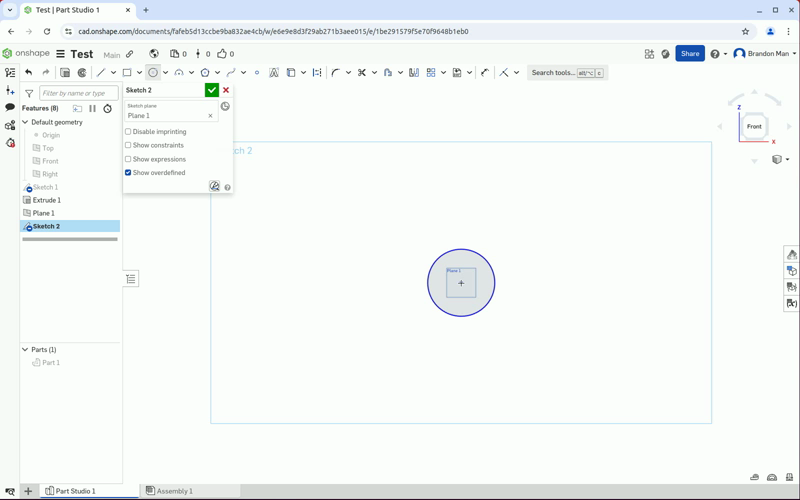
key_up(shift)
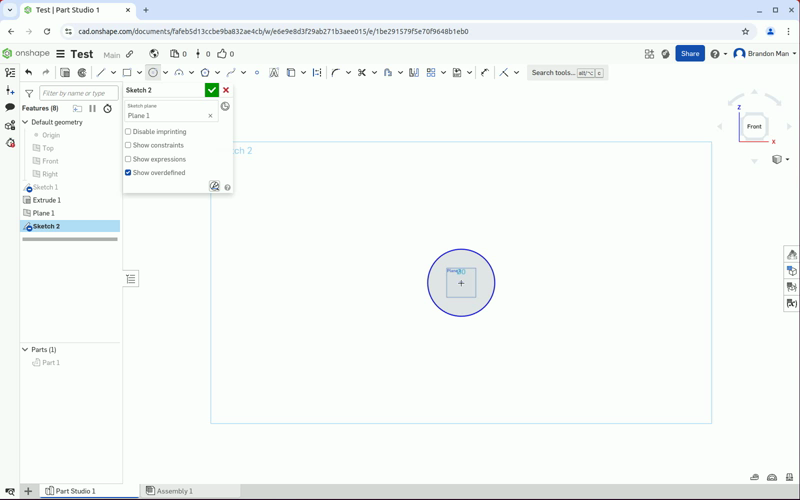
mouse_move(480, 282)
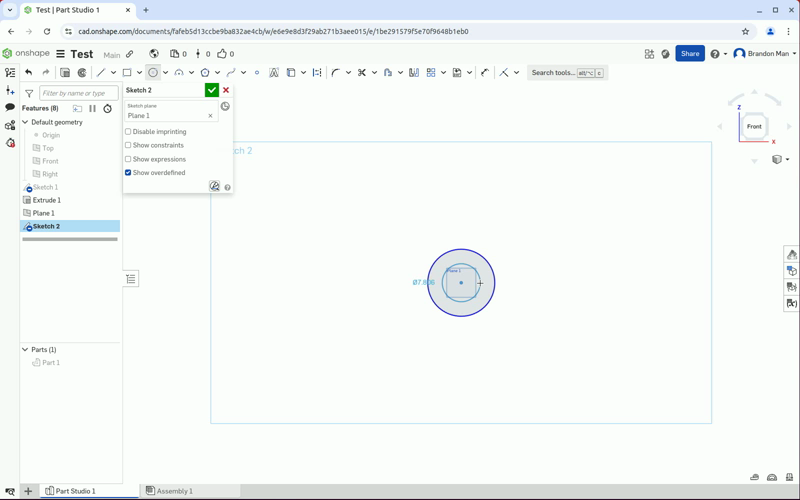
click(480, 282)
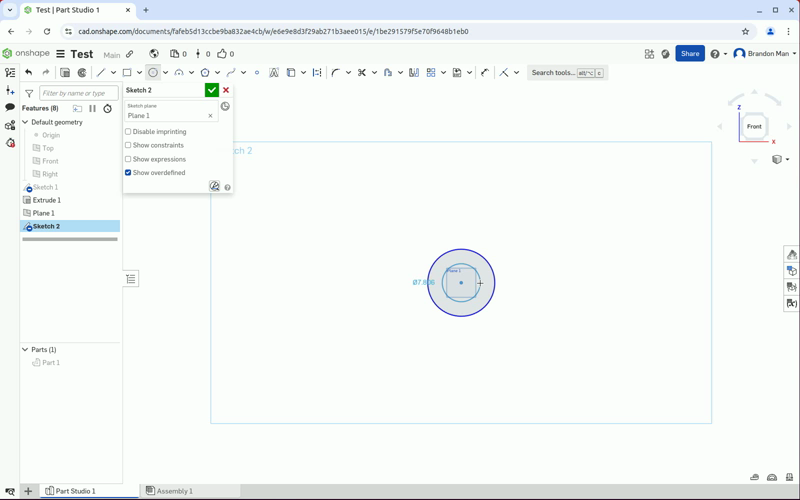
key(esc)
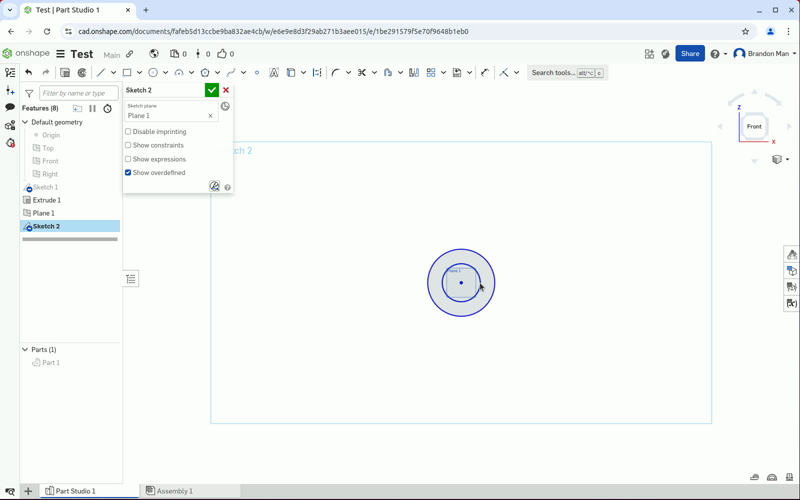
mouse_move(484, 265)
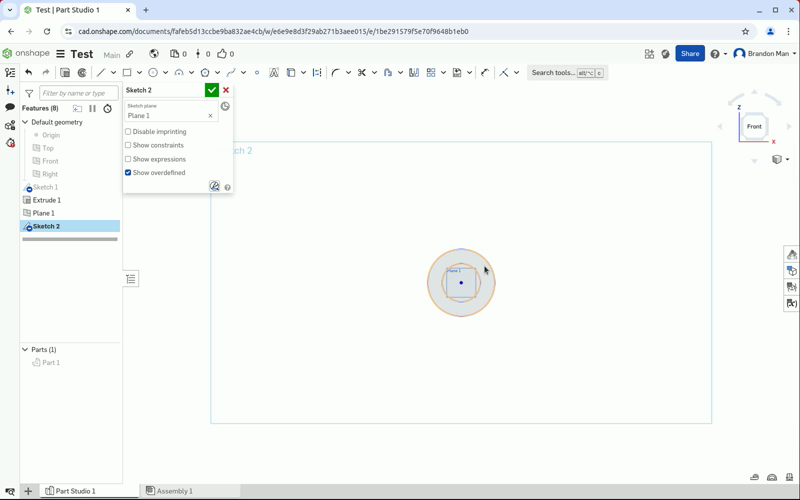
click(484, 265)
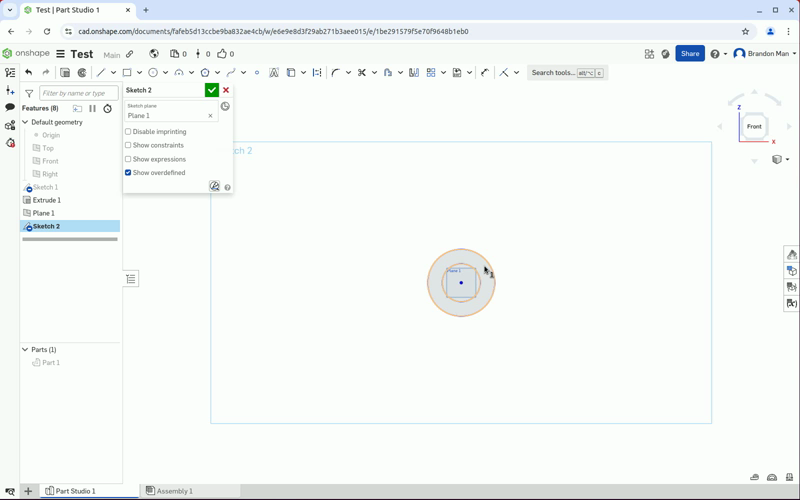
mouse_move(73, 352)
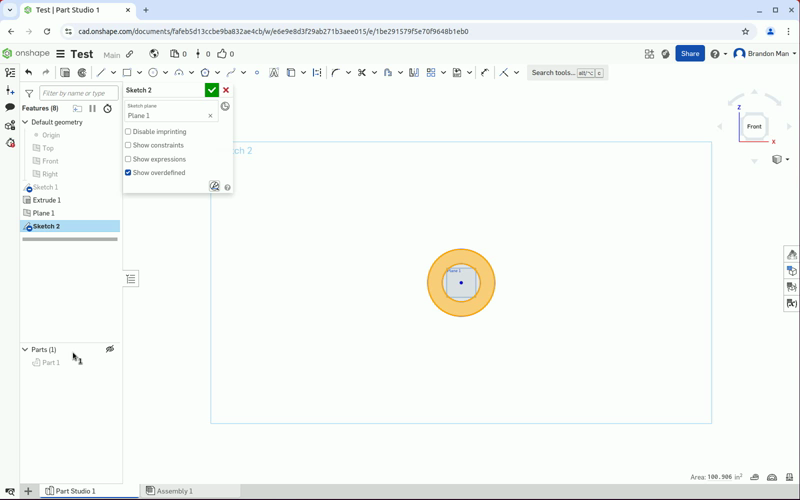
key(shift+y)
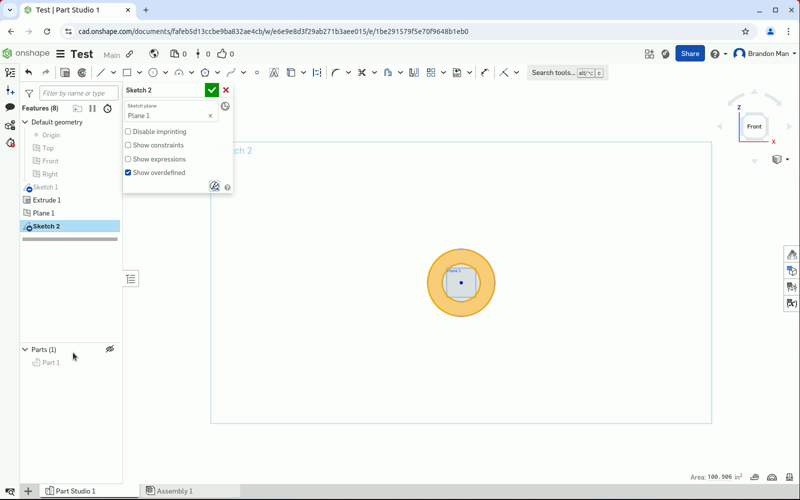
key(shift+e)
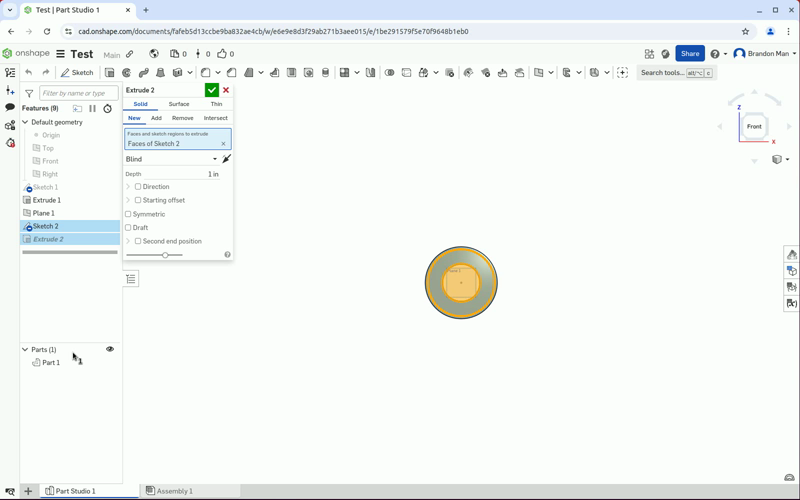
mouse_move(143, 106)
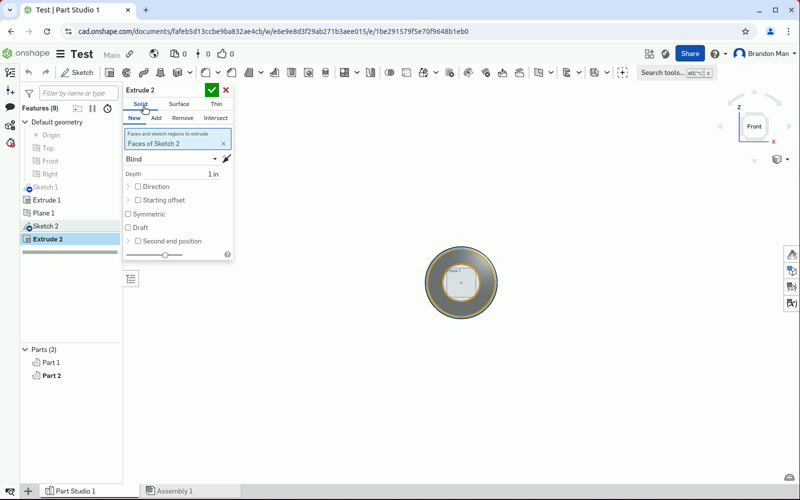
click(143, 106)
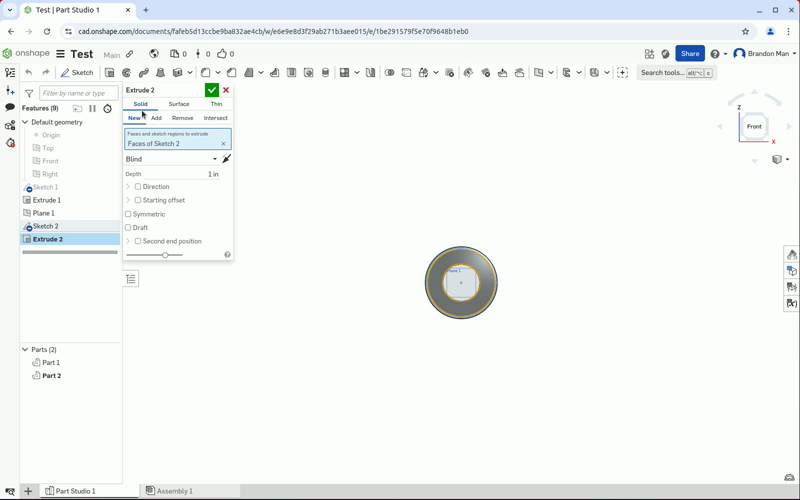
mouse_move(137, 120)
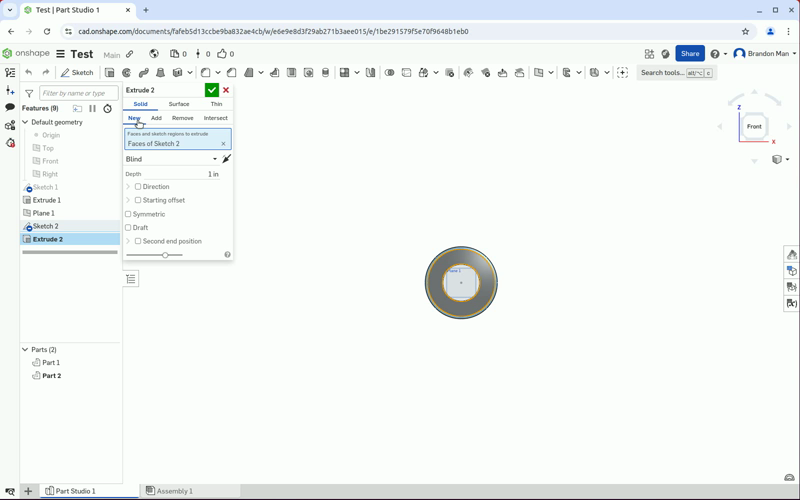
click(137, 120)
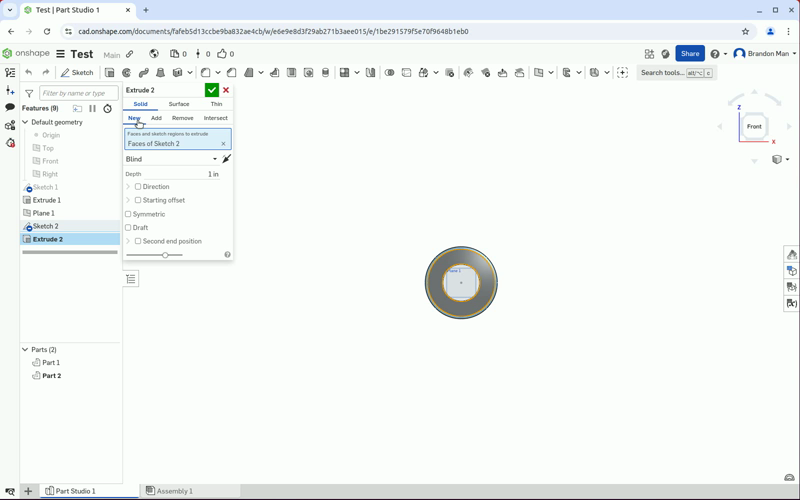
key(tab, 4)
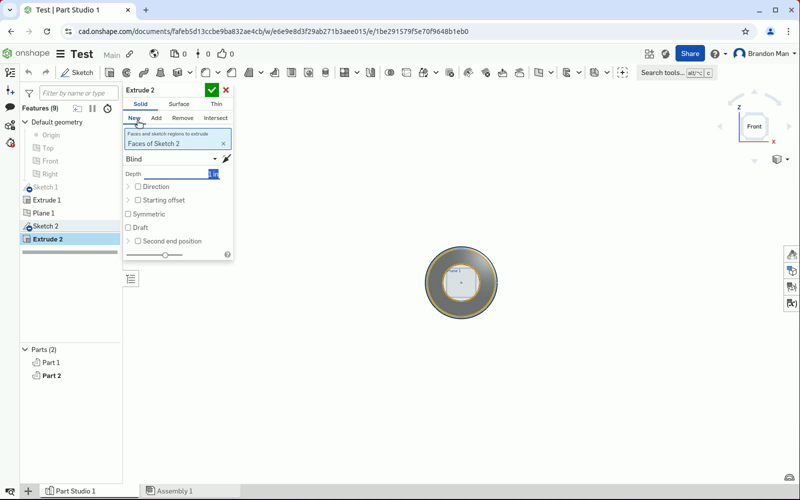
text(0.963)
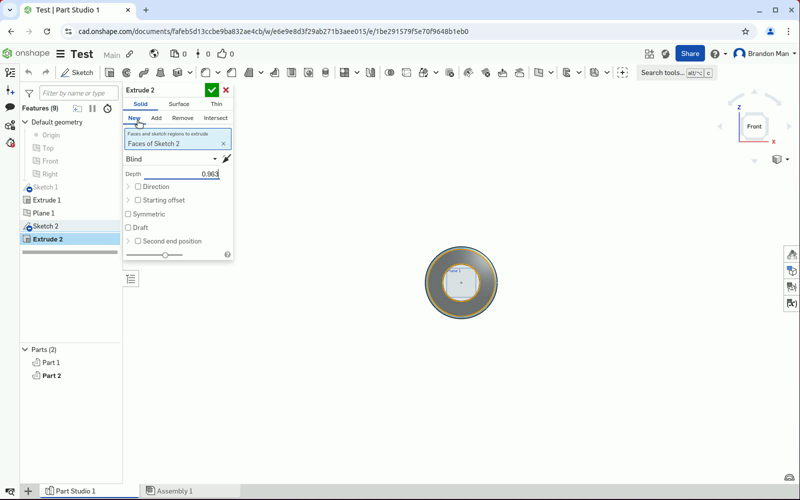
key(enter)
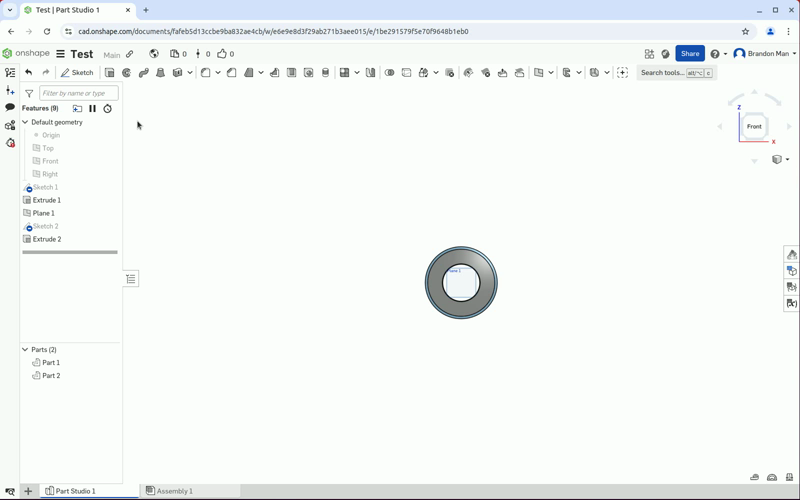
key(shift+h)
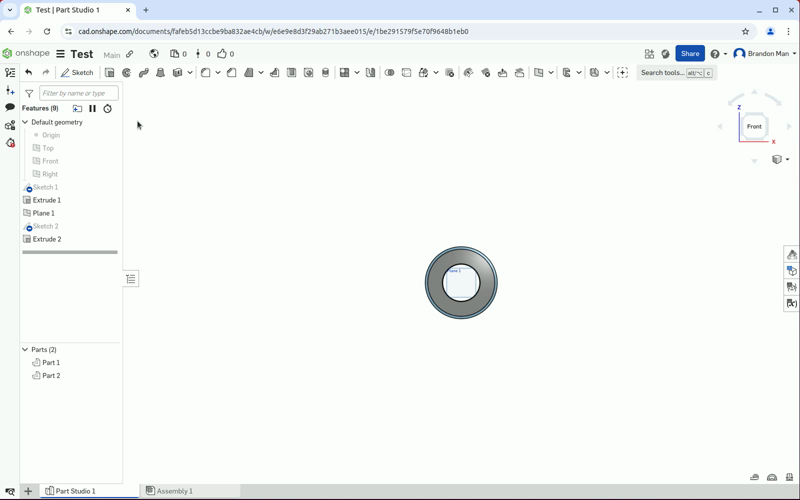
key(shift+h)
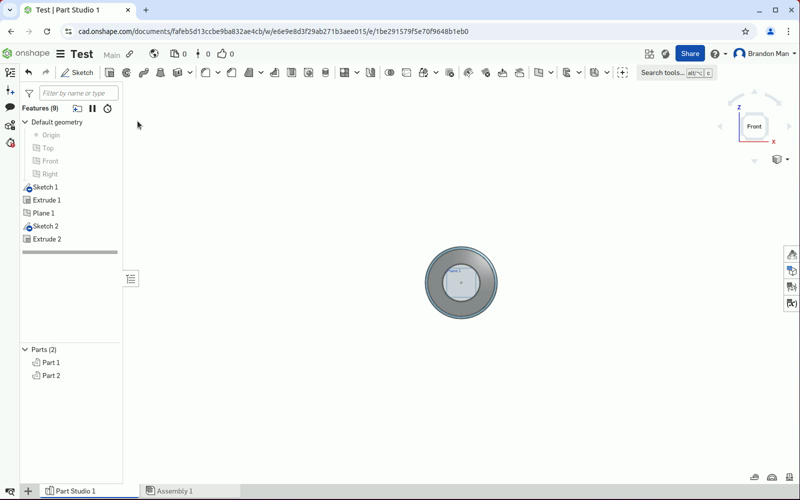
key(shift+7)
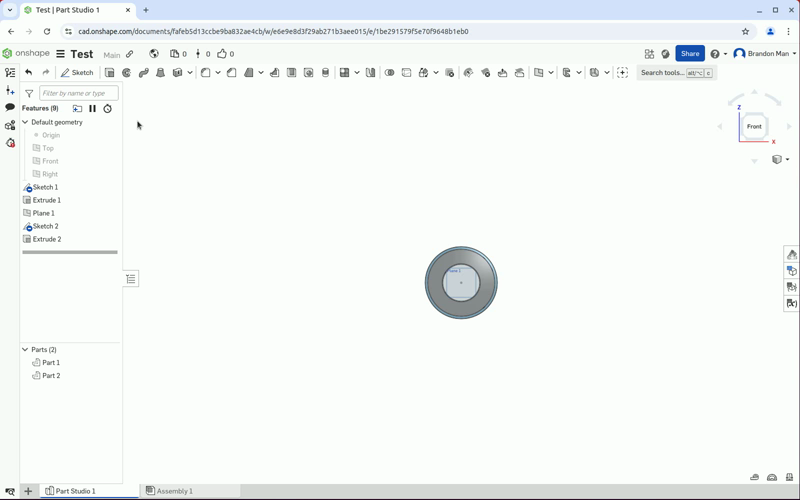
key(left, 2)
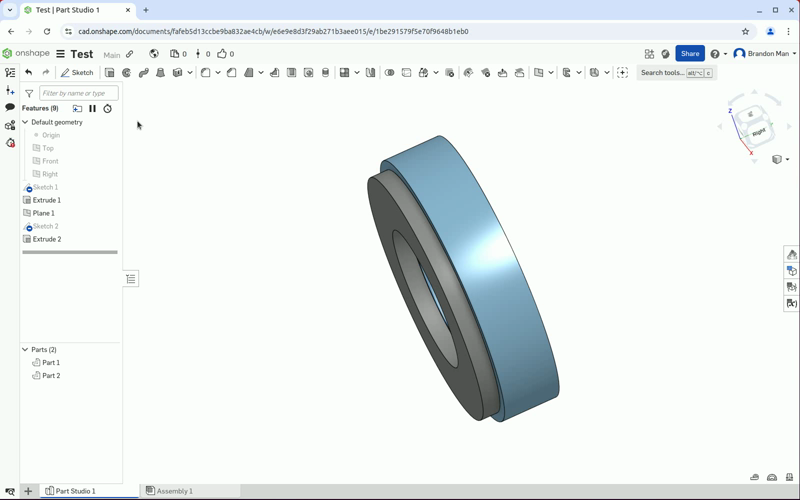
key(down, 2)
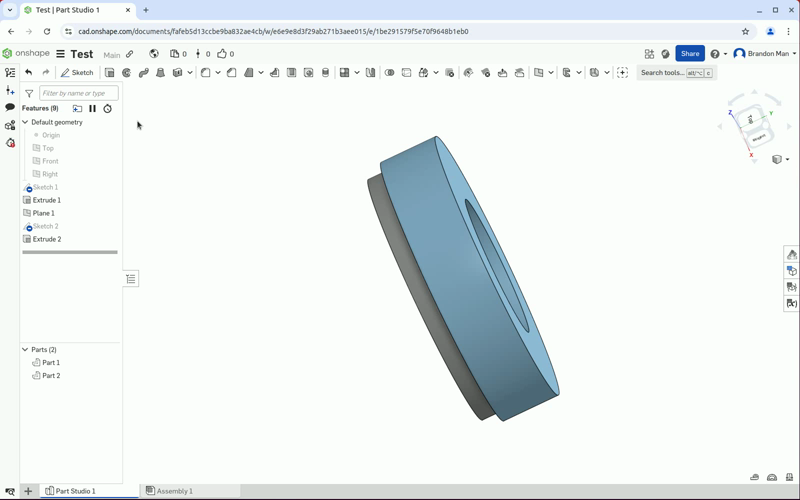
key(up, 2)
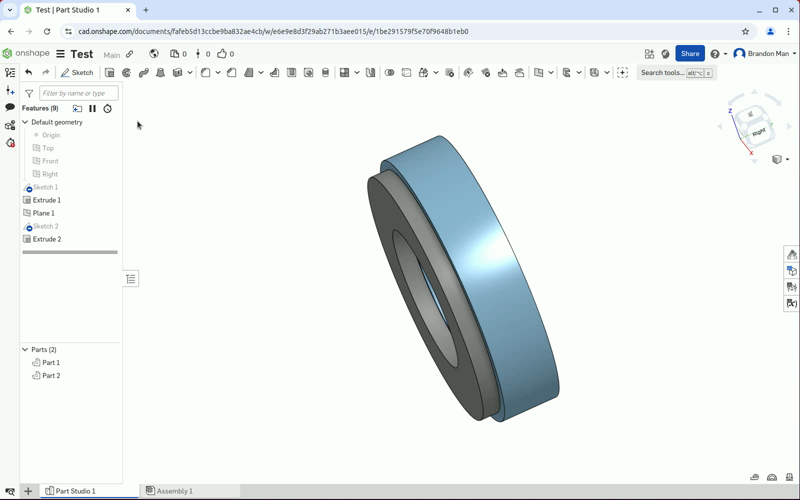
key(right, 2)
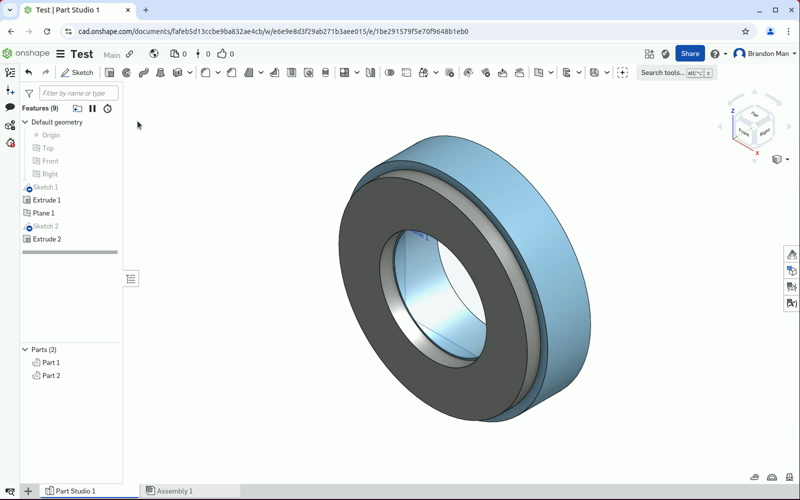
mouse_move(73, 189)
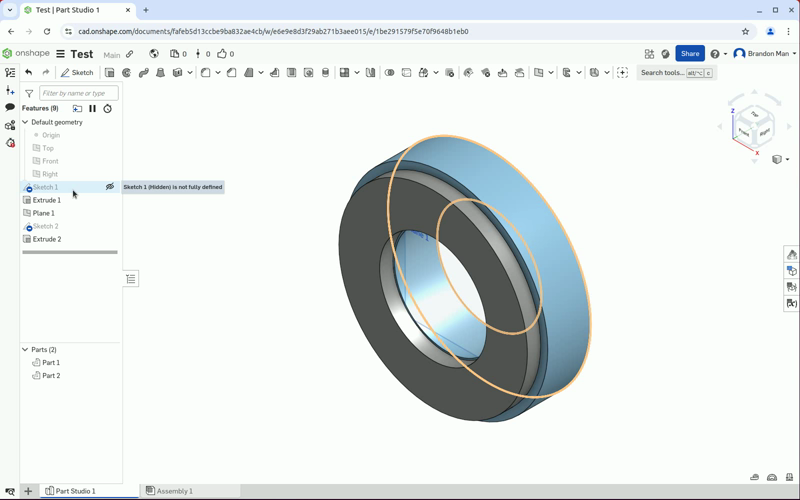
click(73, 189)